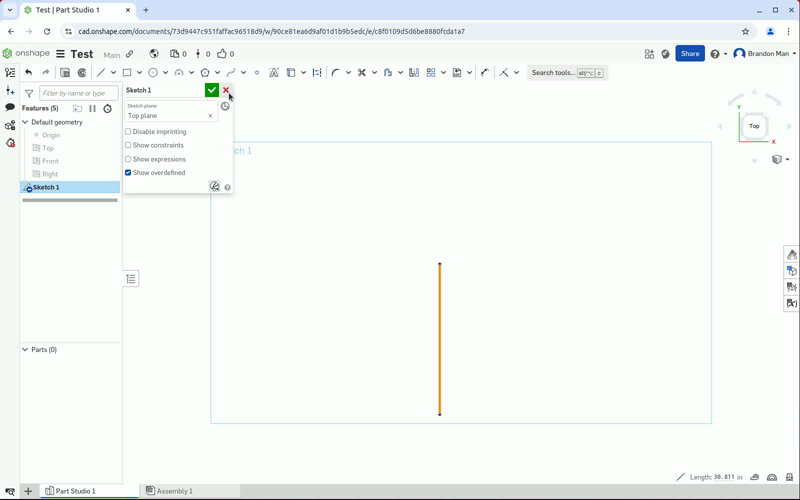
key(shift+h)
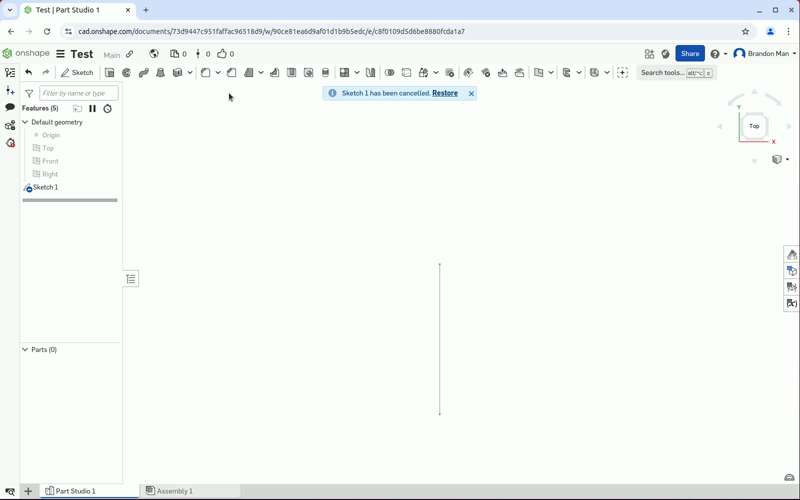
key(shift+s)
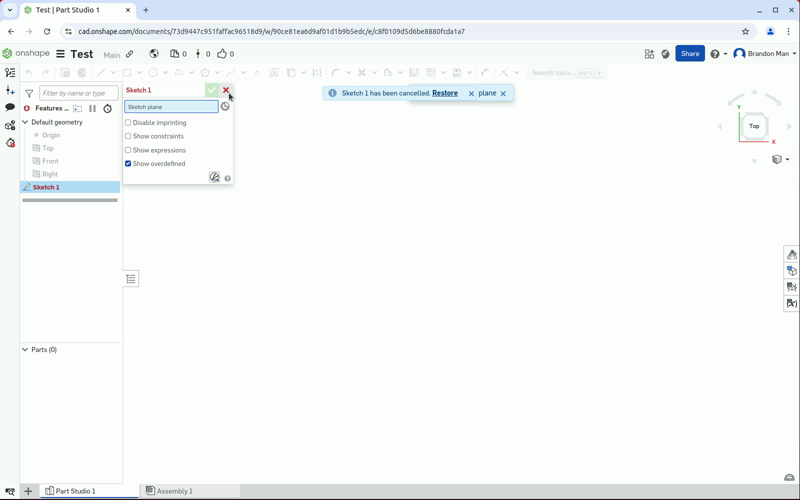
mouse_move(73, 150)
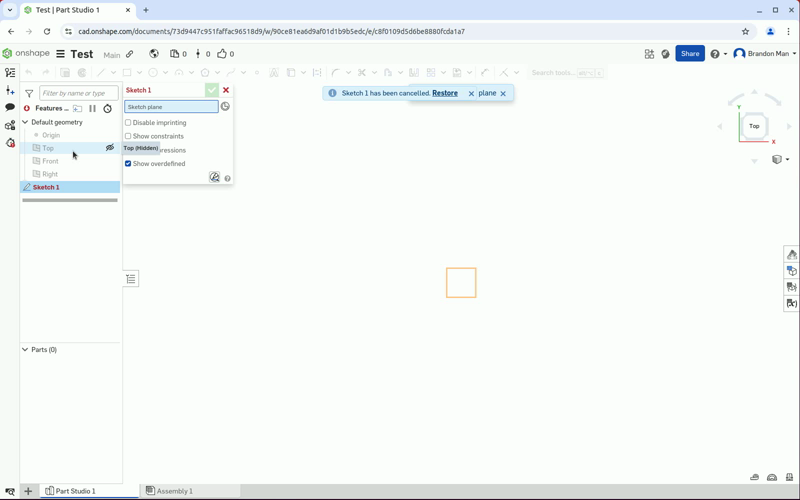
click(73, 150)
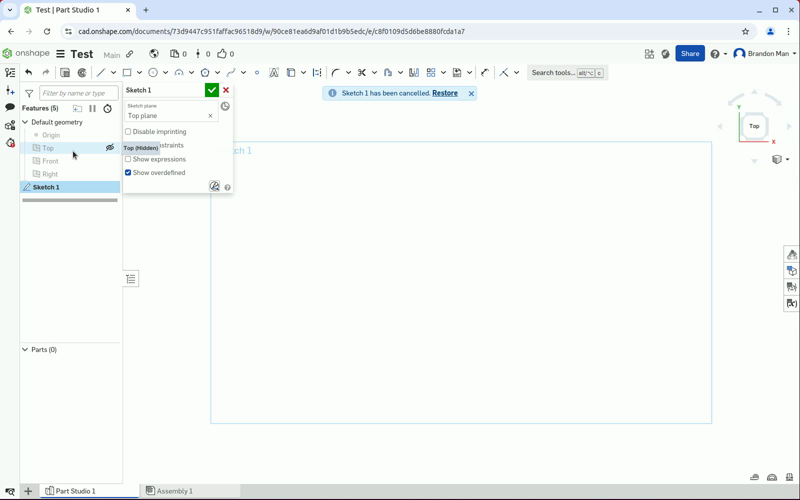
mouse_move(73, 352)
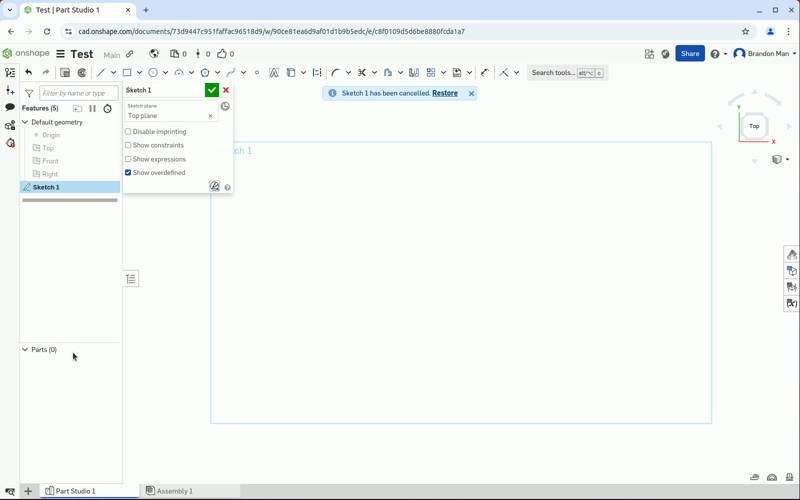
key(y)
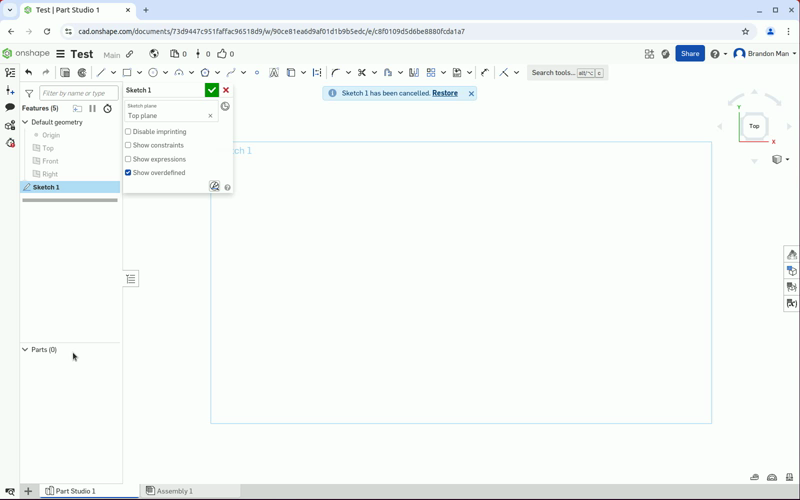
key(l)
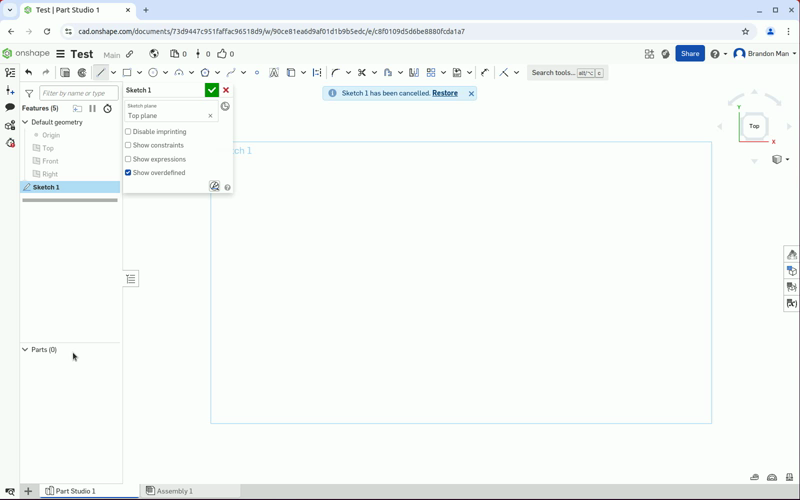
key_down(shift)
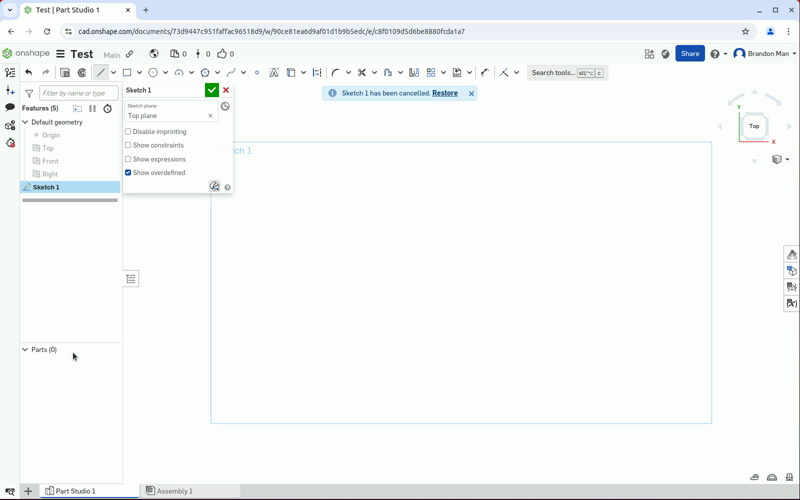
mouse_move(406, 316)
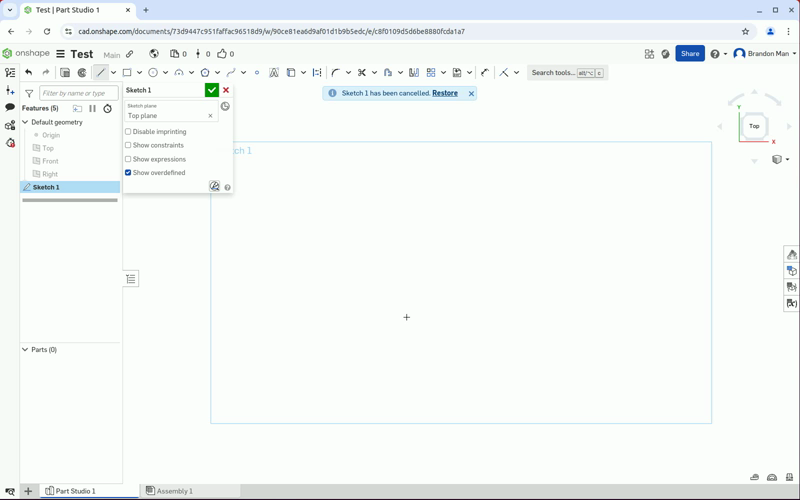
click(406, 316)
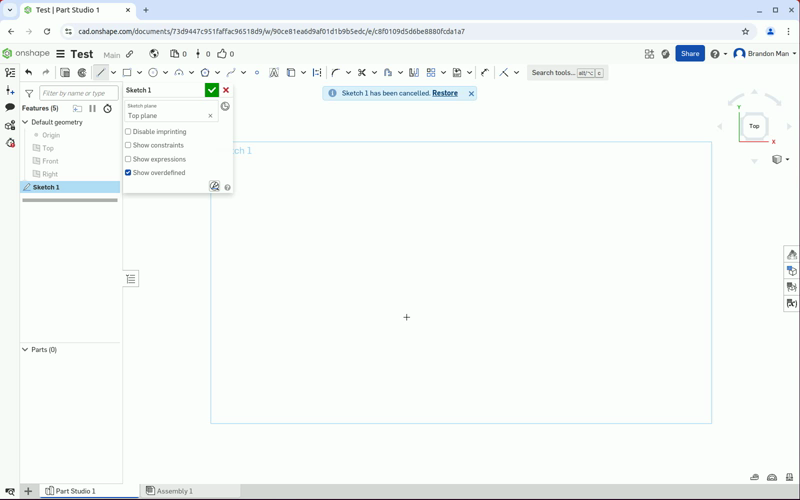
key_up(shift)
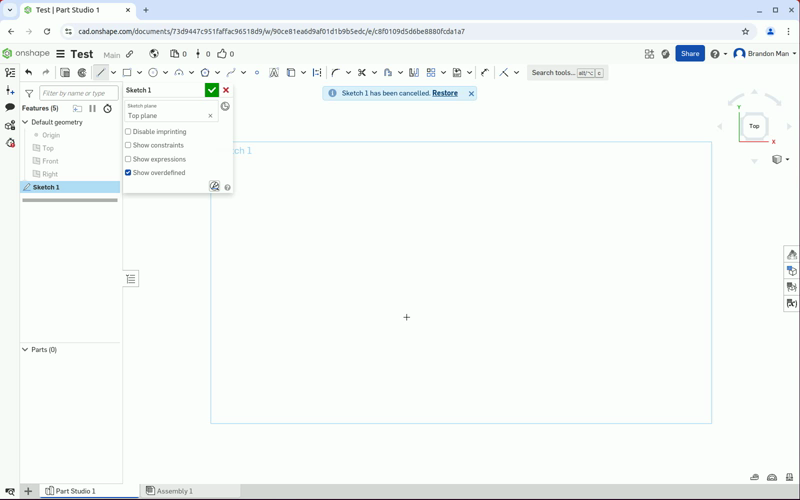
key_down(shift)
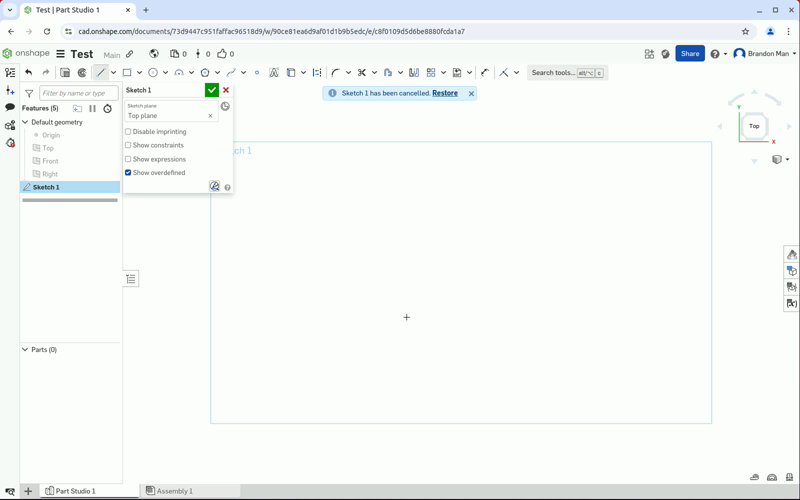
mouse_move(519, 316)
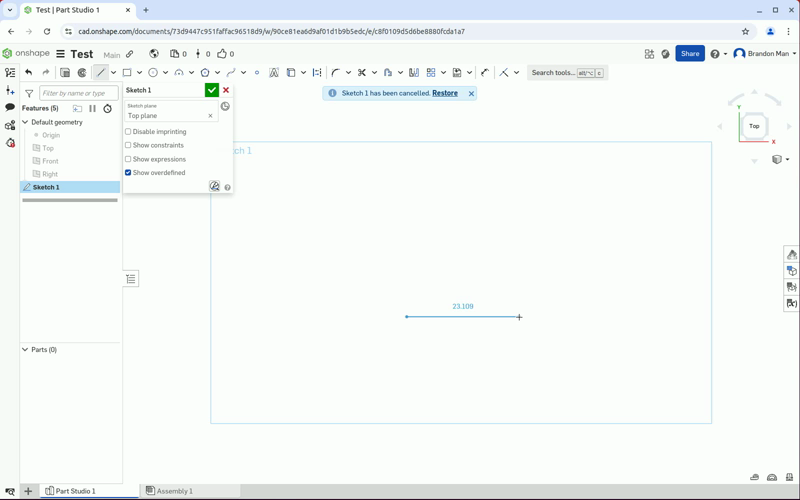
click(519, 316)
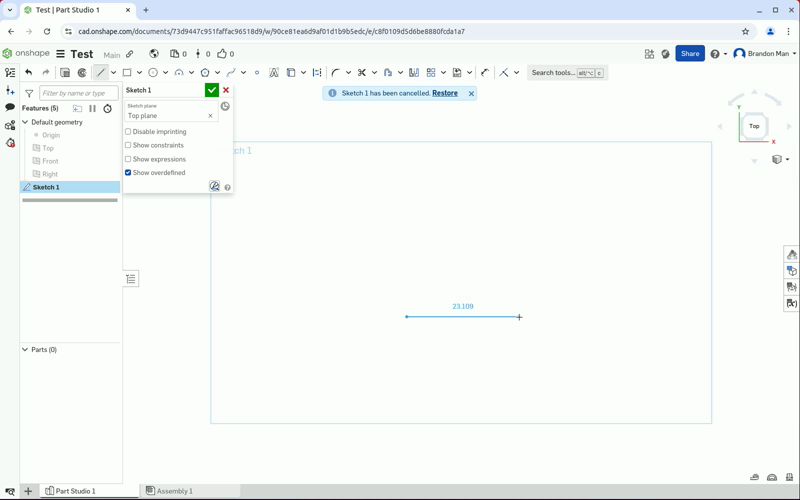
key_up(shift)
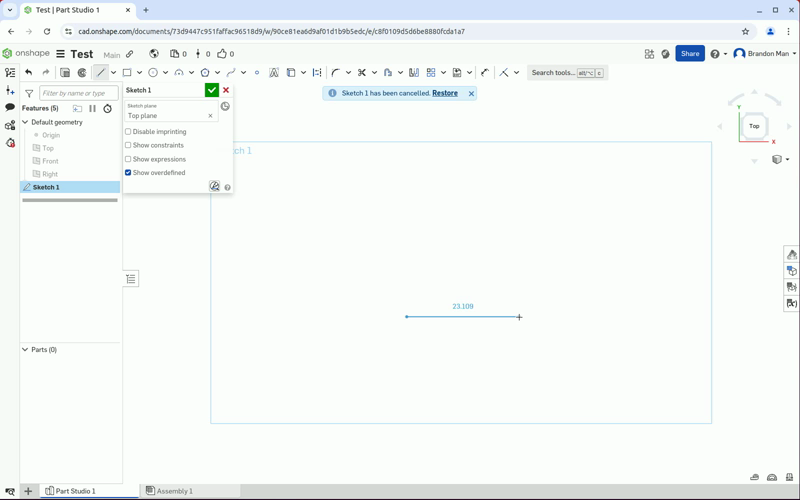
key_down(shift)
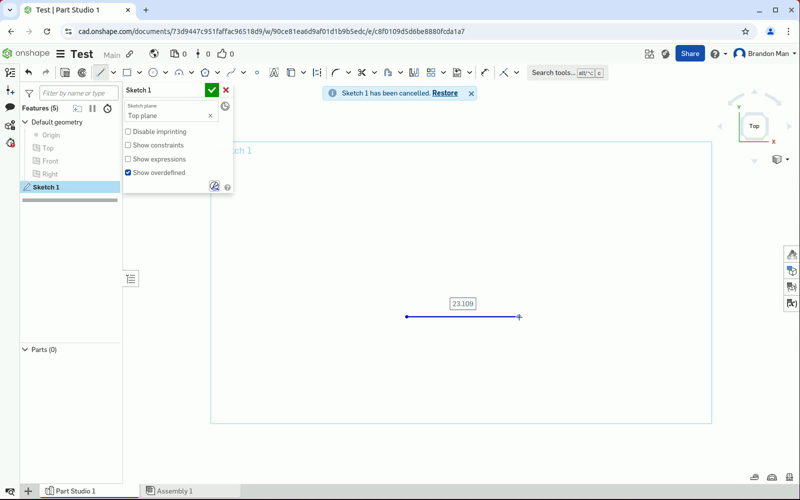
mouse_move(519, 204)
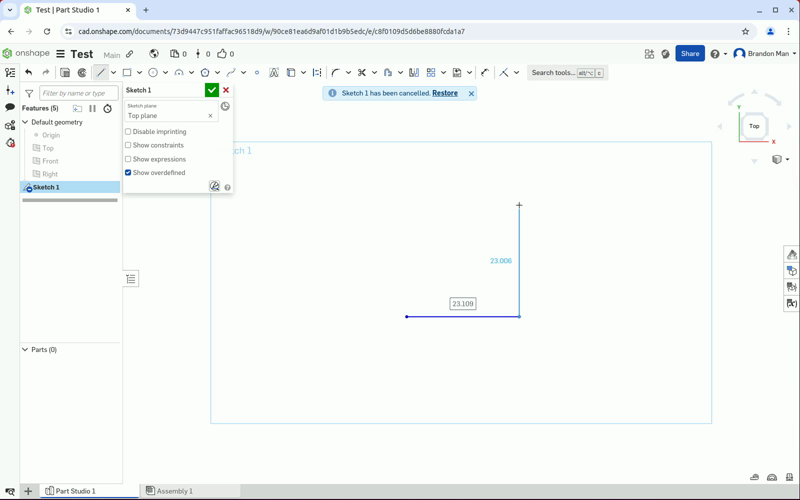
click(519, 204)
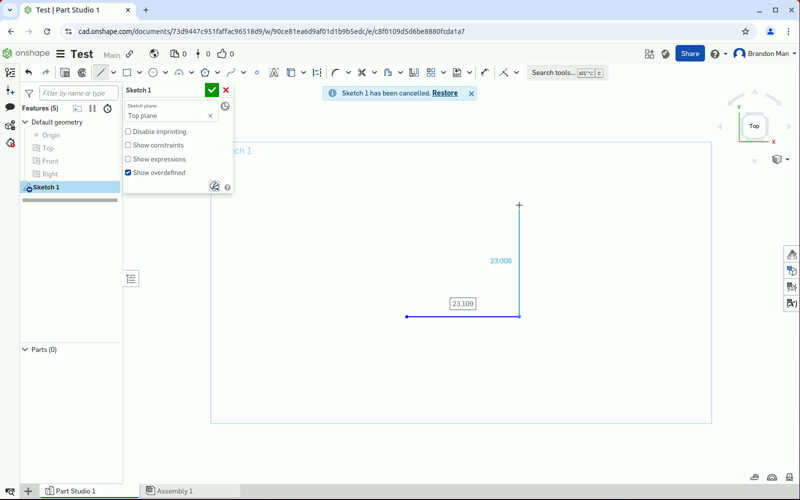
key_up(shift)
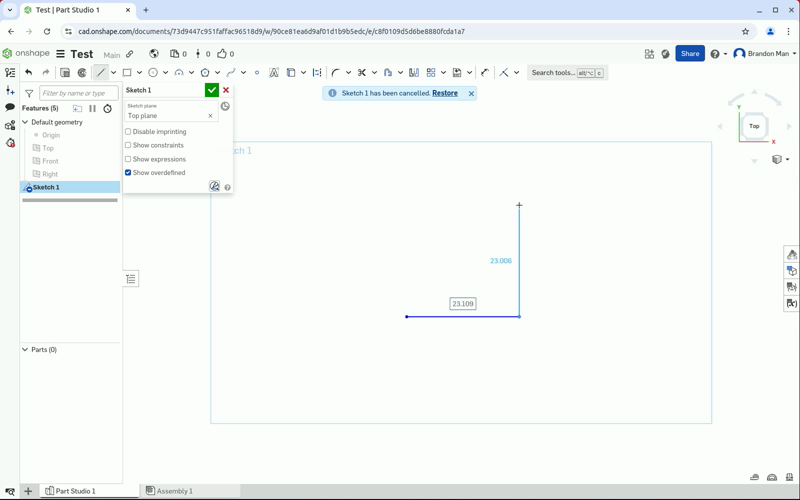
key_down(shift)
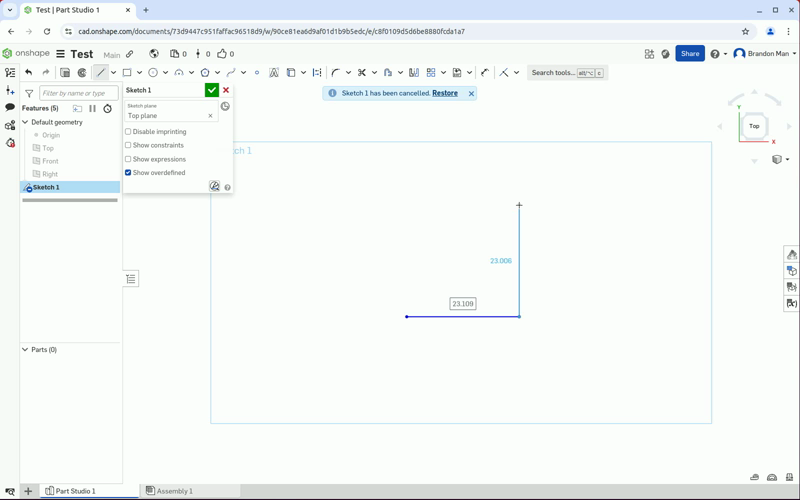
mouse_move(406, 204)
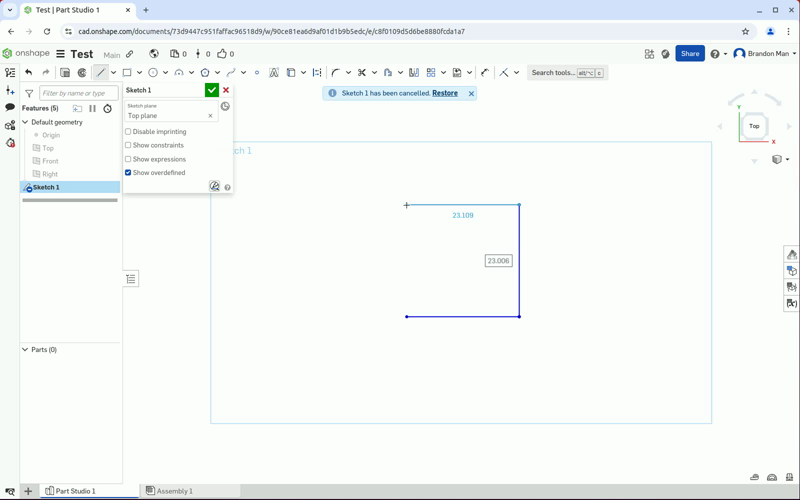
click(406, 204)
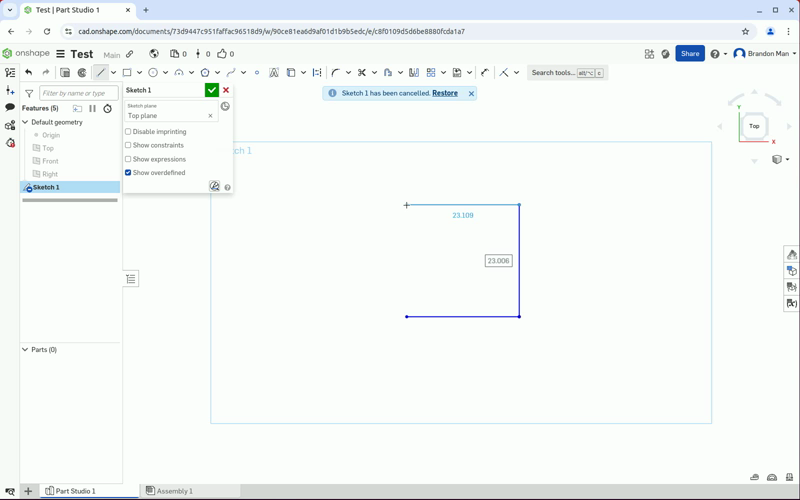
key_up(shift)
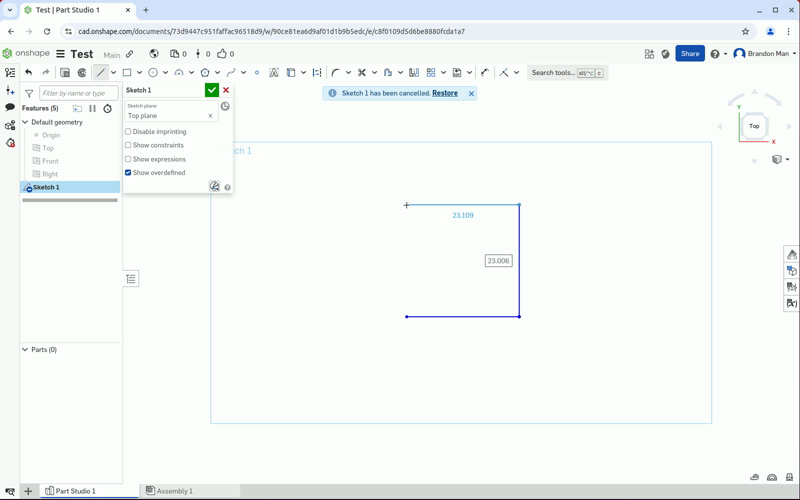
key_down(shift)
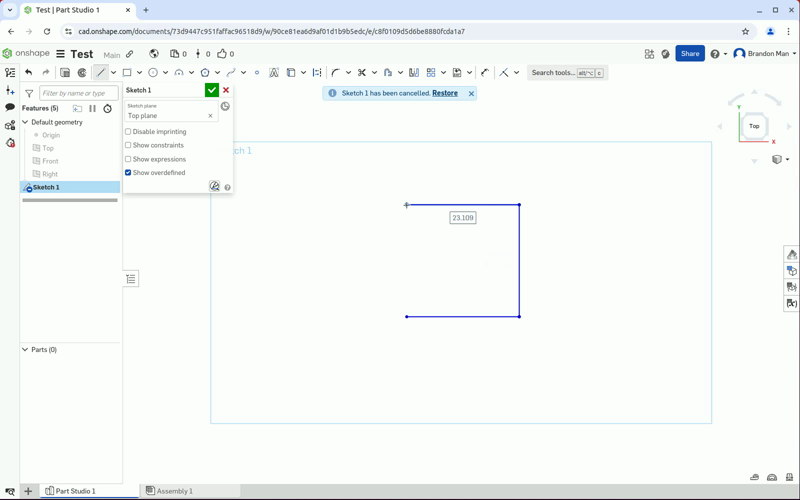
mouse_move(406, 316)
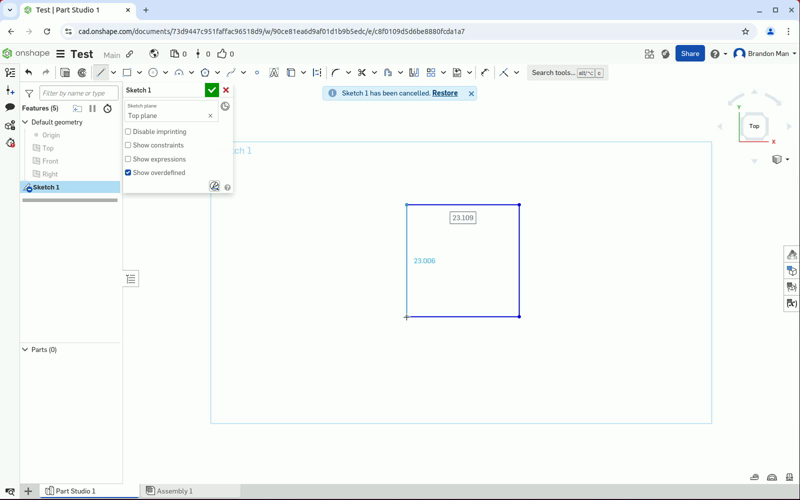
key_up(shift)
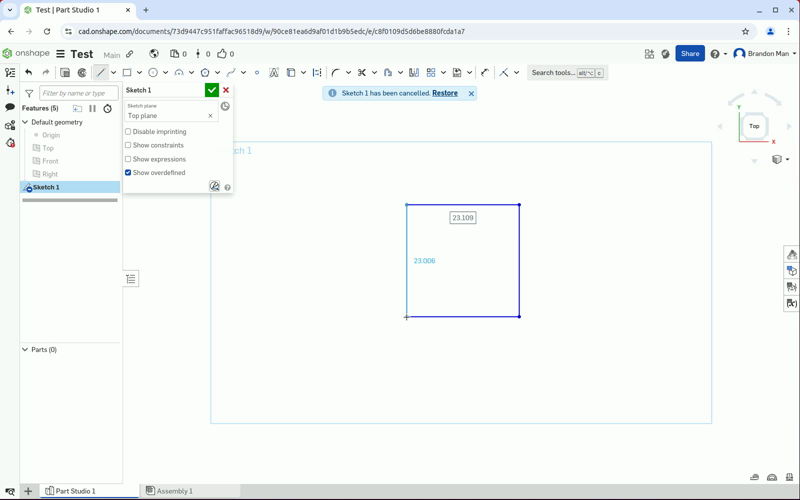
click(406, 316)
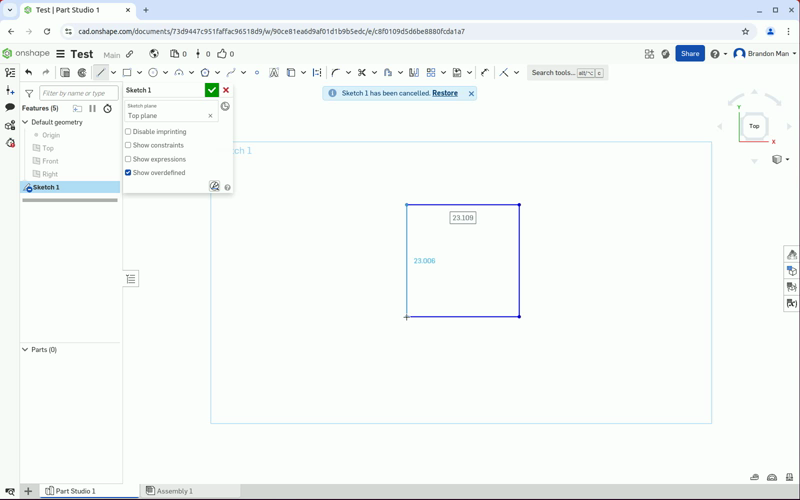
key(esc)
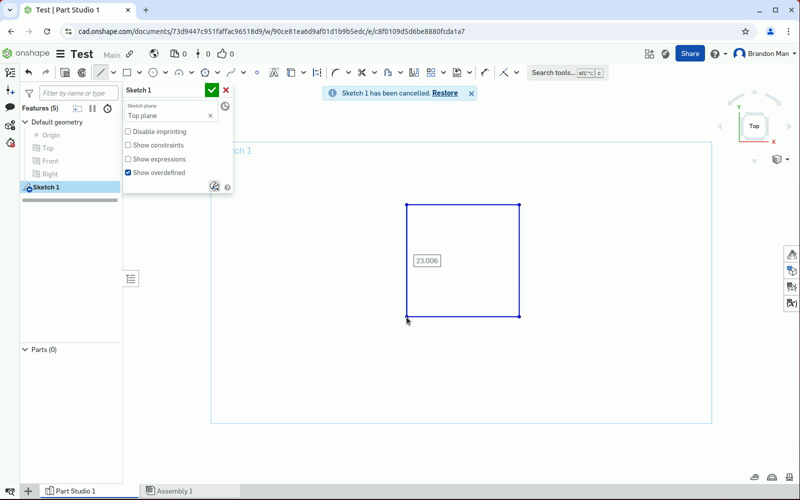
mouse_move(465, 297)
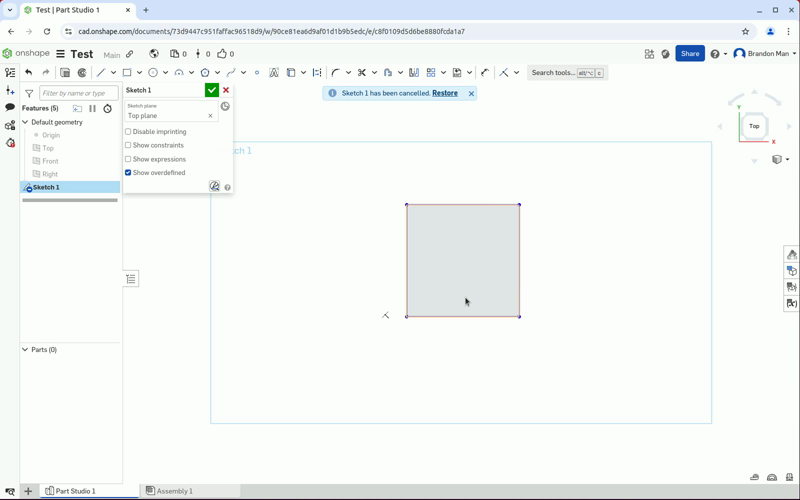
click(465, 297)
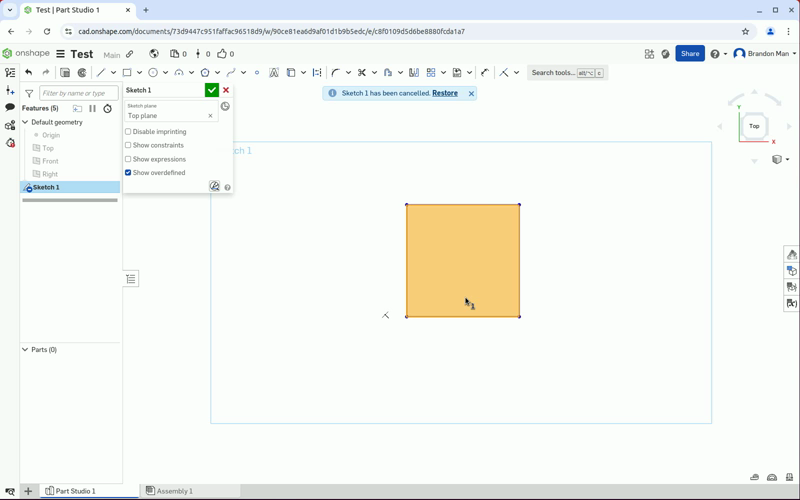
mouse_move(73, 352)
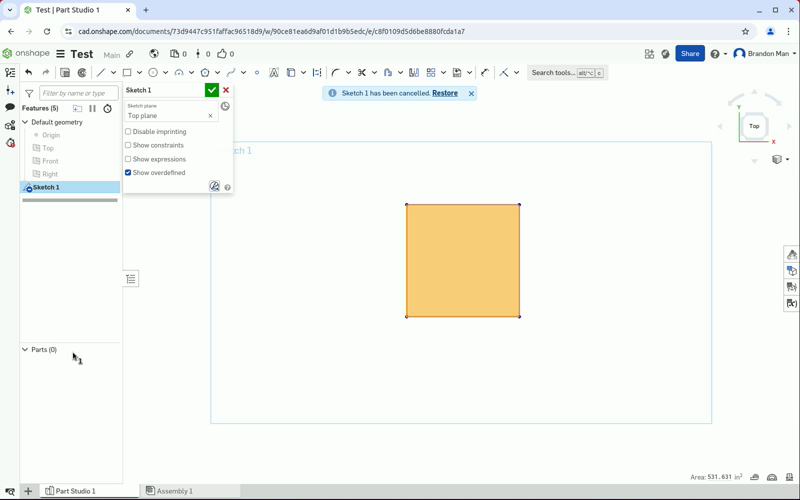
key(shift+y)
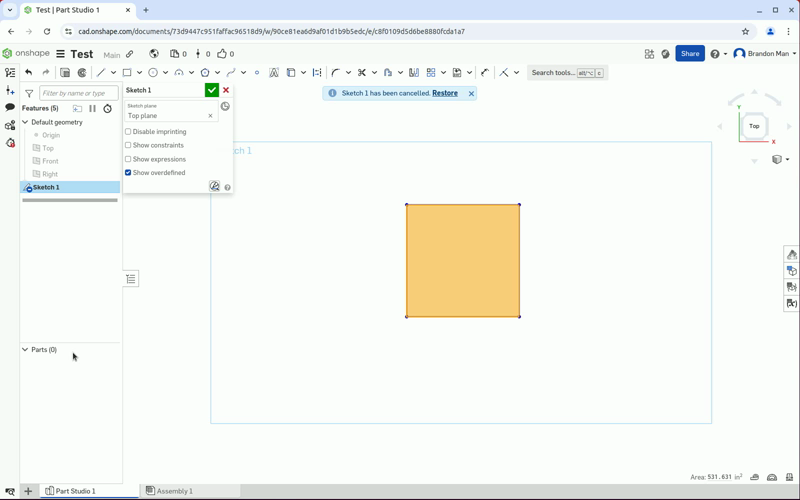
key(shift+e)
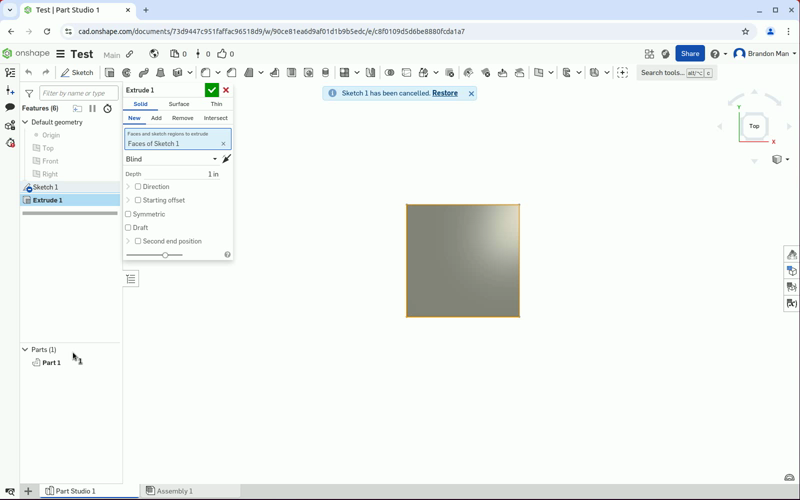
mouse_move(143, 106)
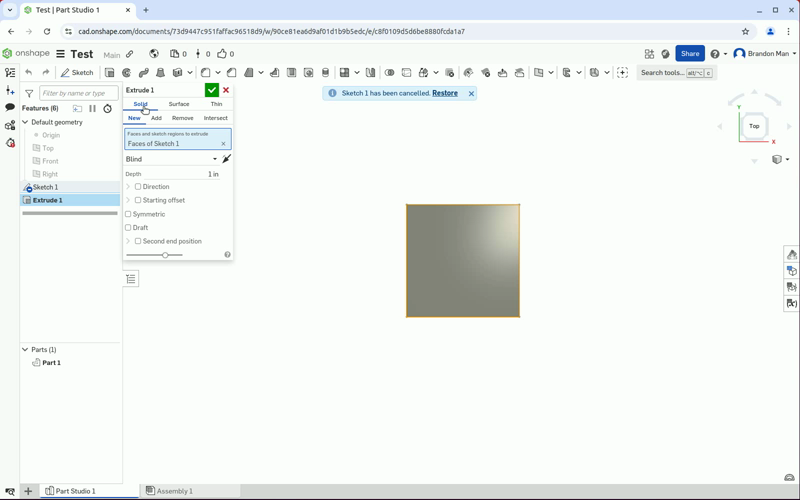
click(143, 106)
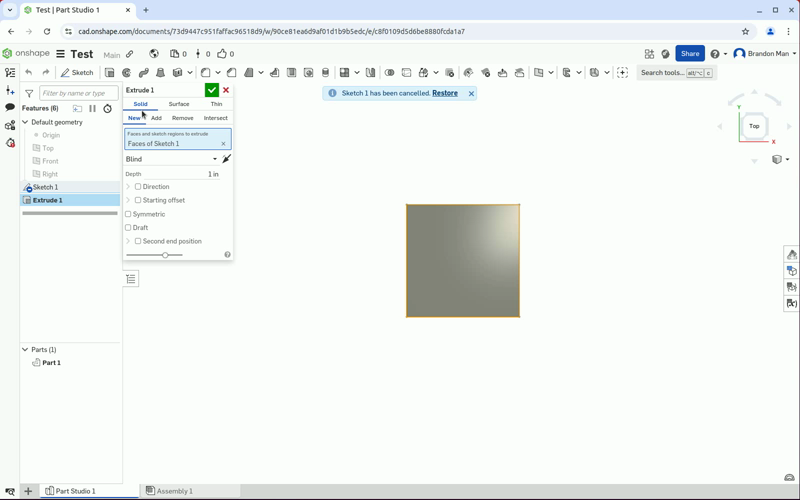
mouse_move(137, 120)
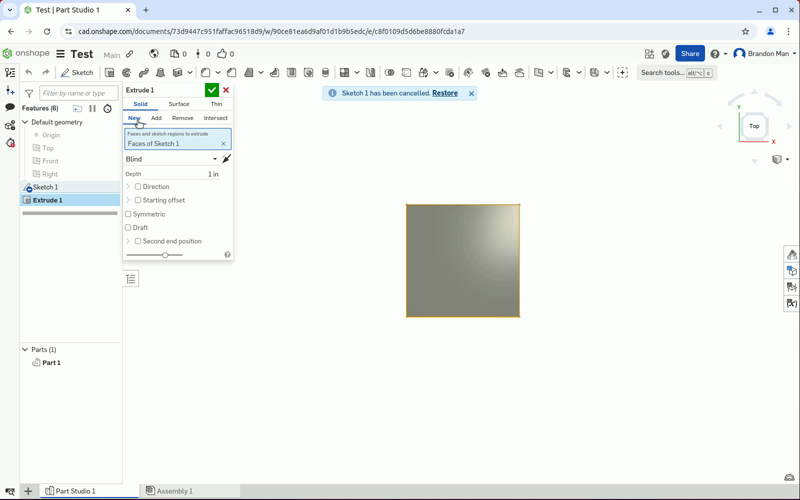
click(137, 120)
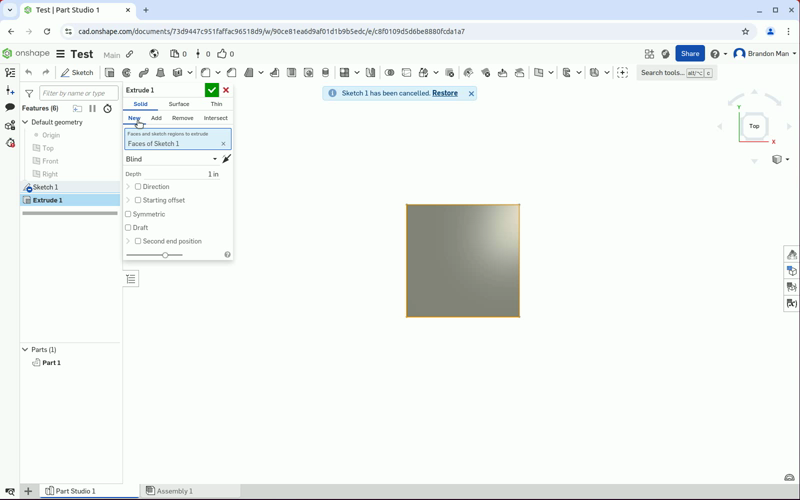
key(tab, 4)
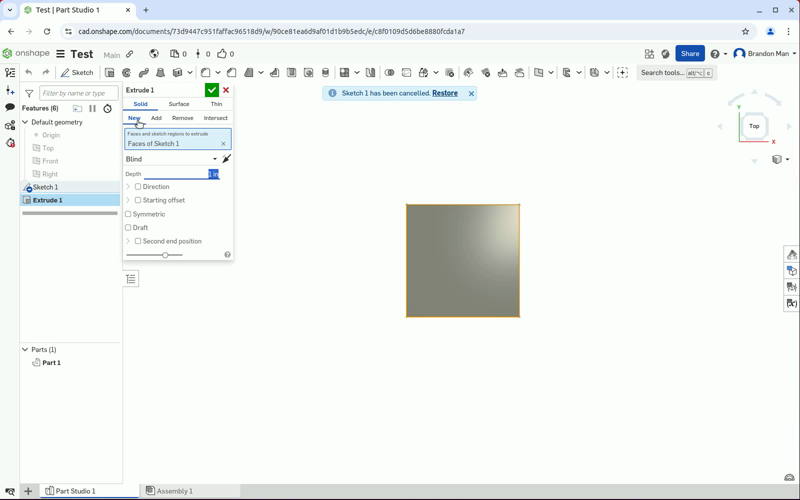
text(23.108)
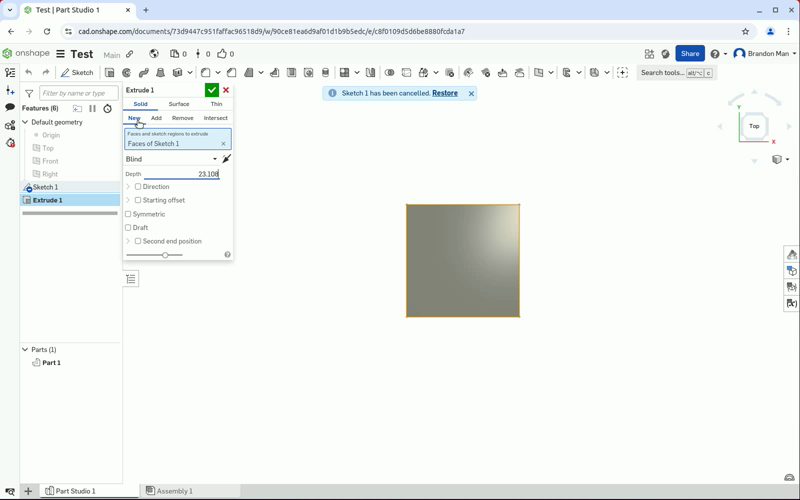
key(enter)
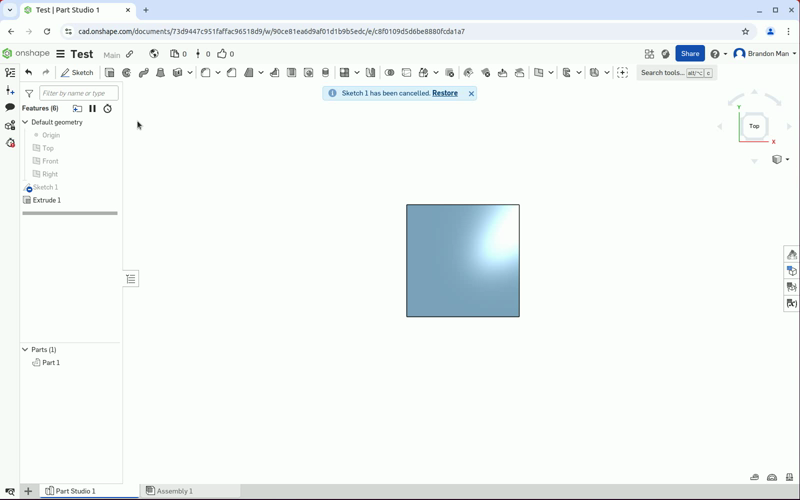
key(shift+h)
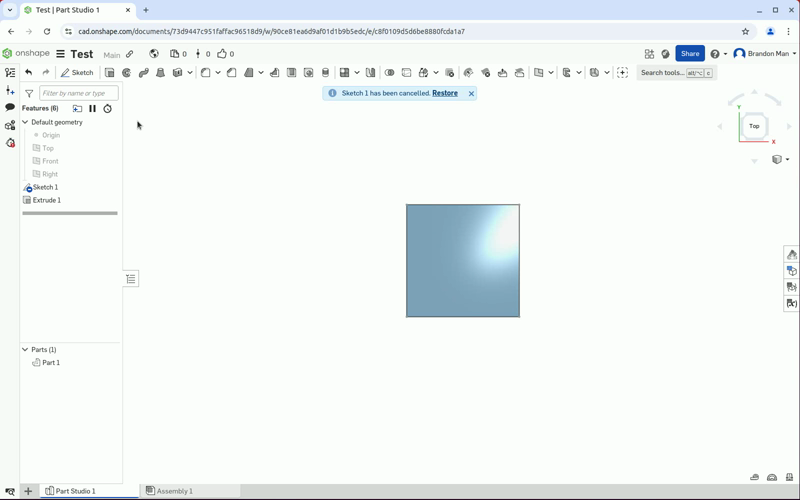
key(shift+h)
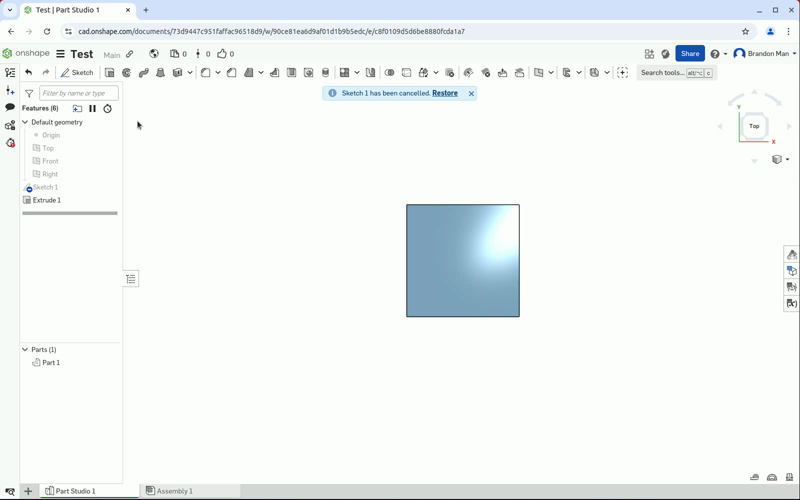
mouse_move(73, 189)
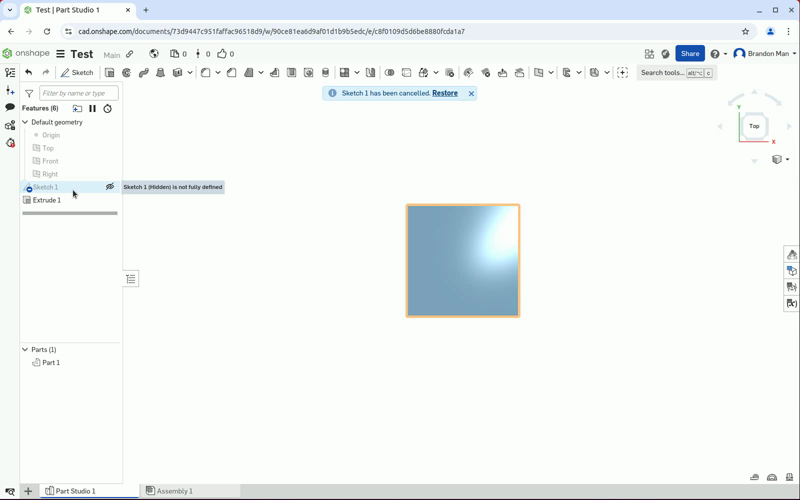
click(73, 189)
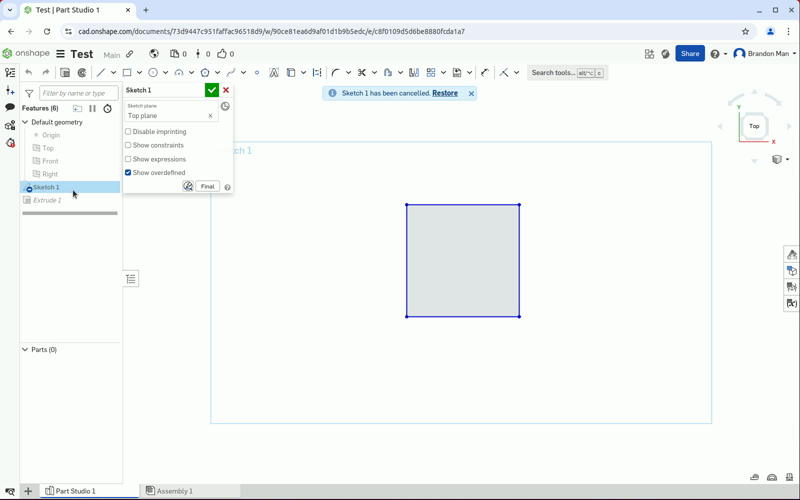
mouse_move(229, 92)
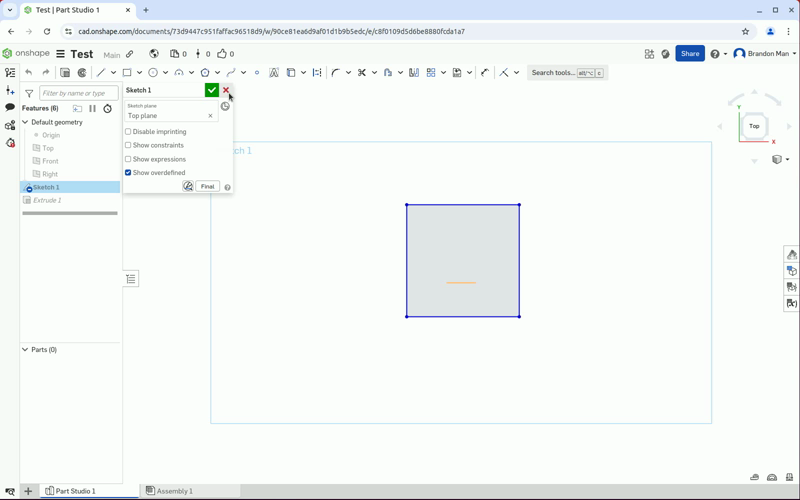
click(229, 92)
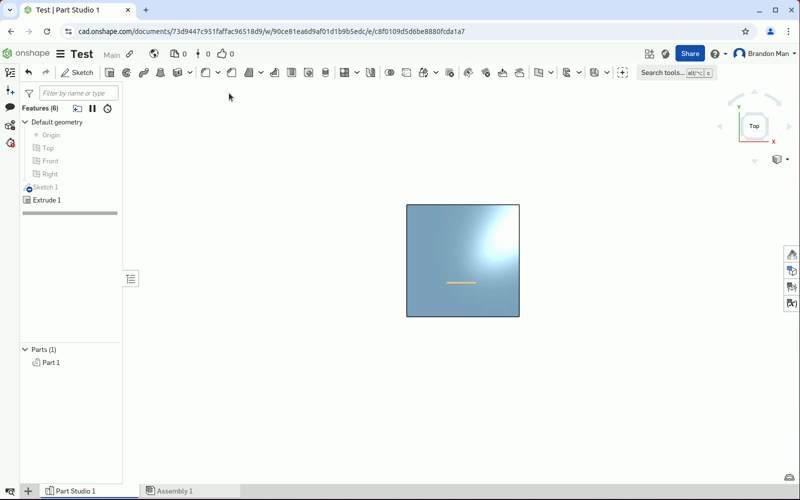
mouse_move(541, 75)
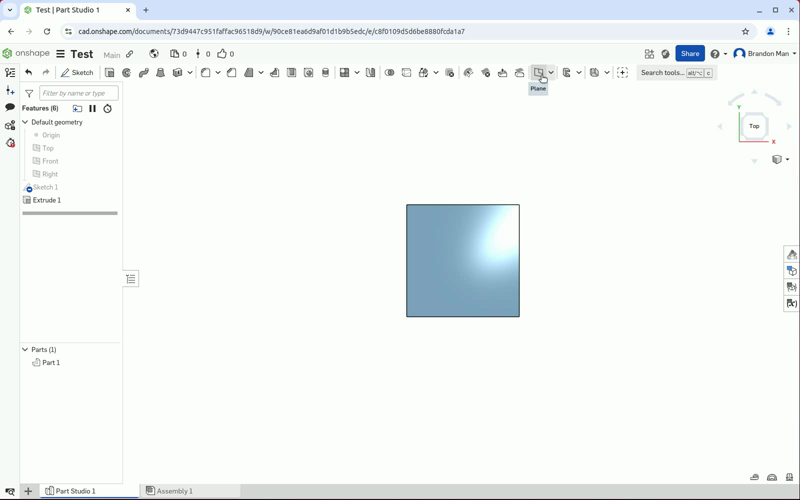
click(541, 75)
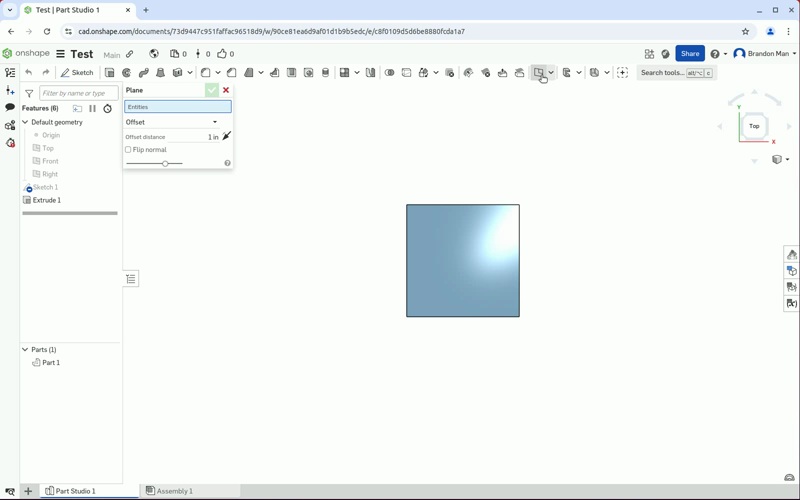
mouse_move(73, 150)
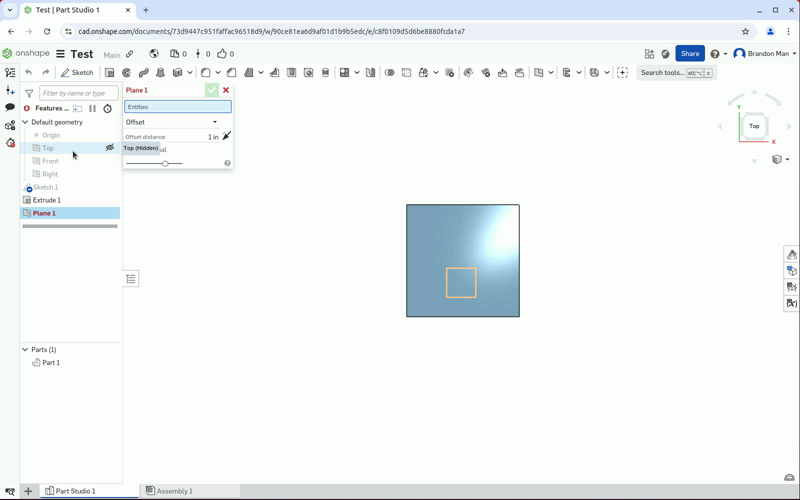
click(73, 150)
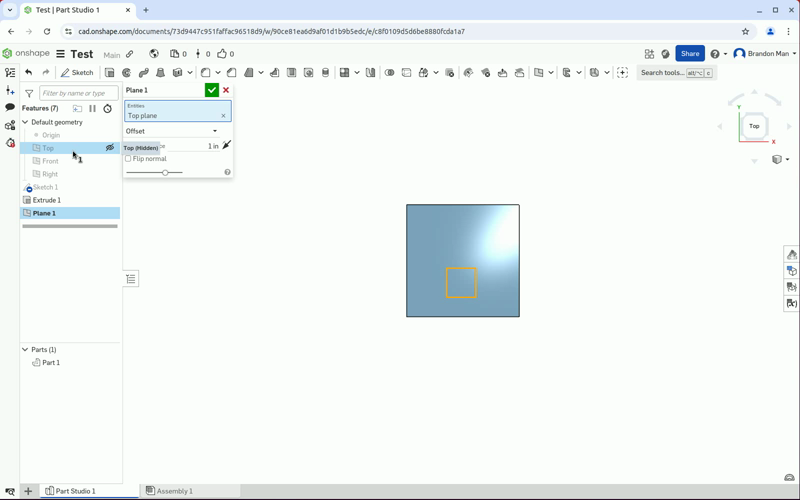
key(tab, 2)
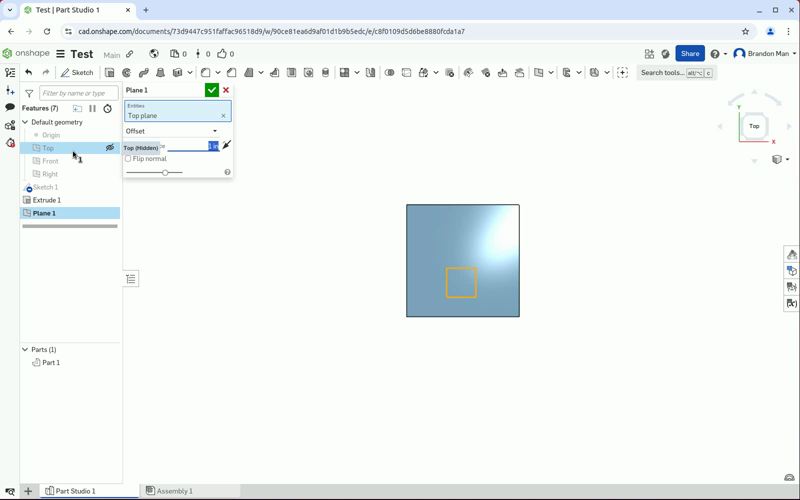
text(23.108)
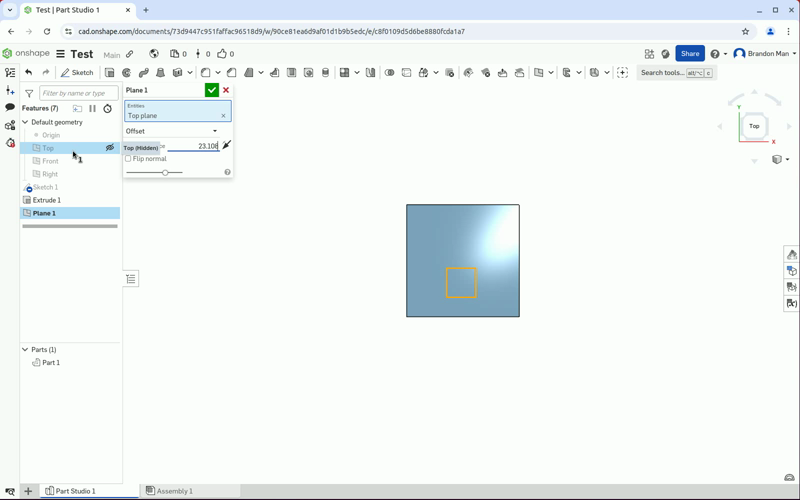
key(enter, 2)
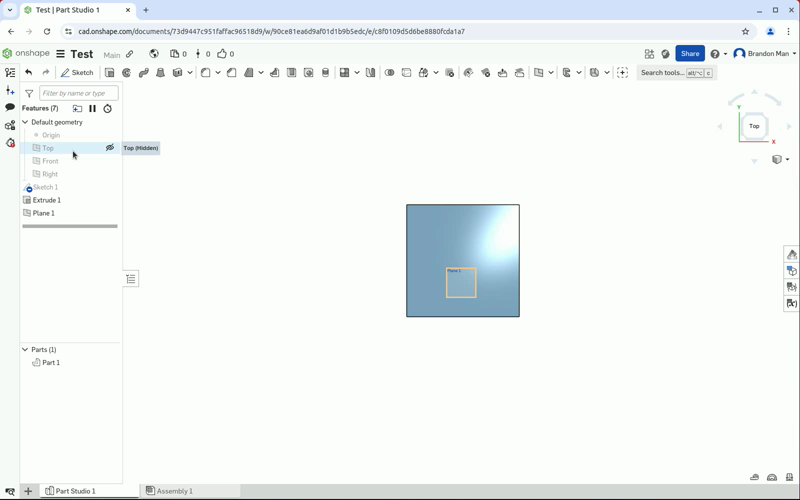
key(shift+s)
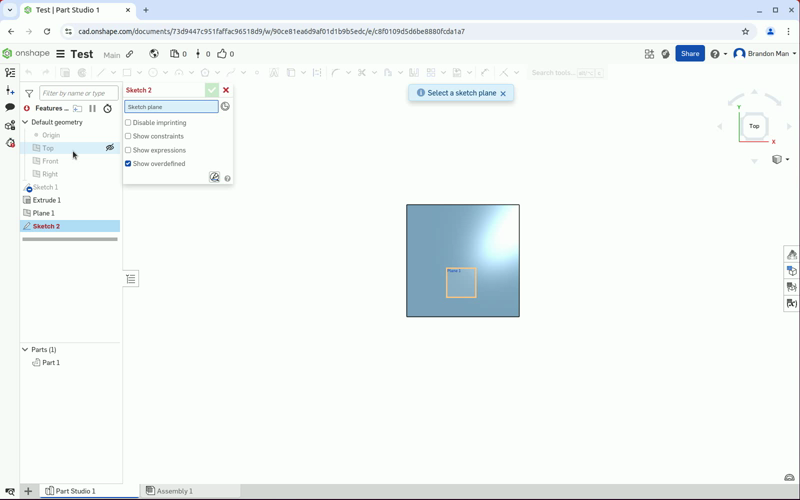
mouse_move(73, 215)
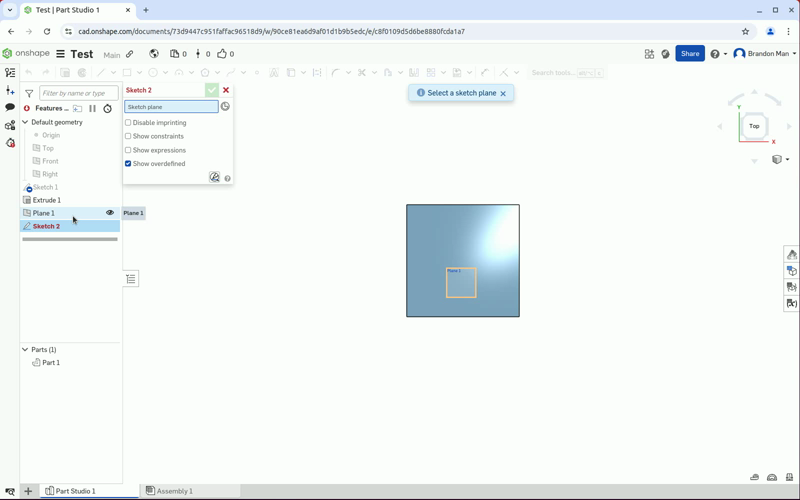
click(73, 215)
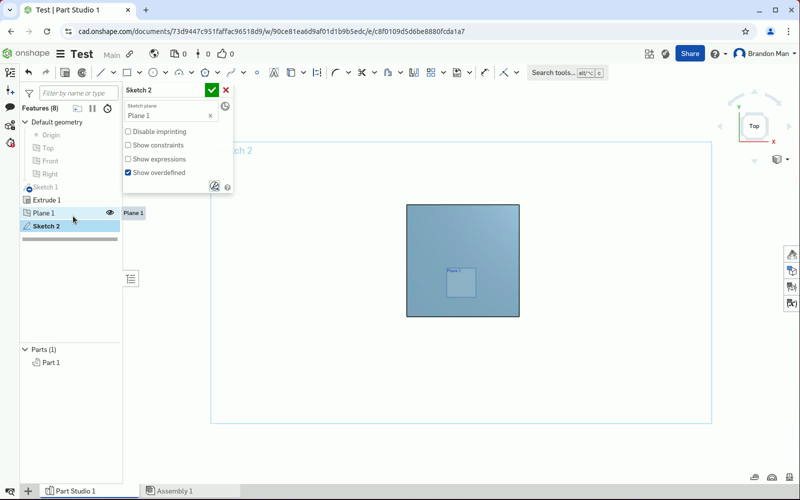
mouse_move(73, 352)
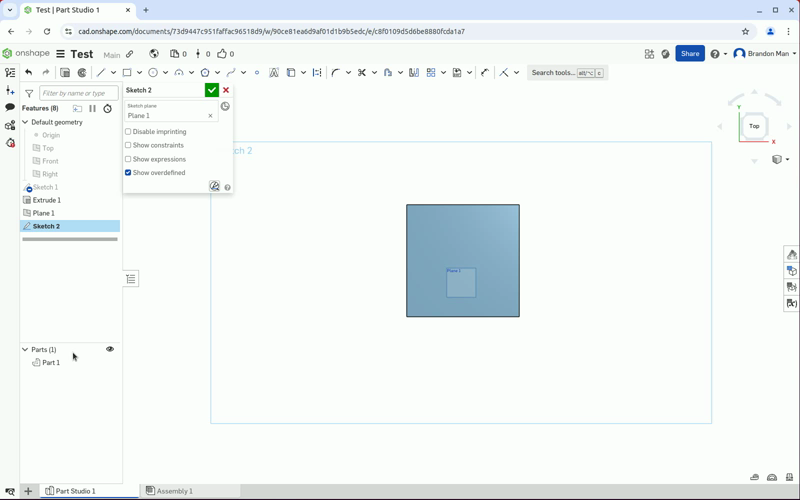
key(y)
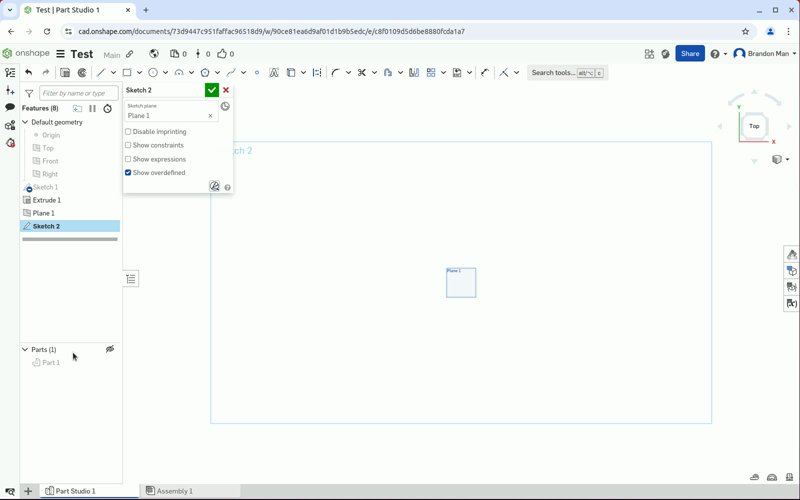
key(l)
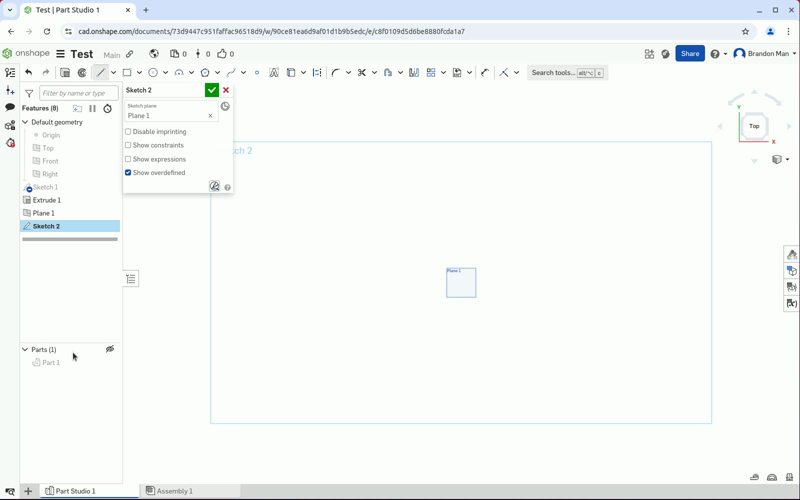
key_down(shift)
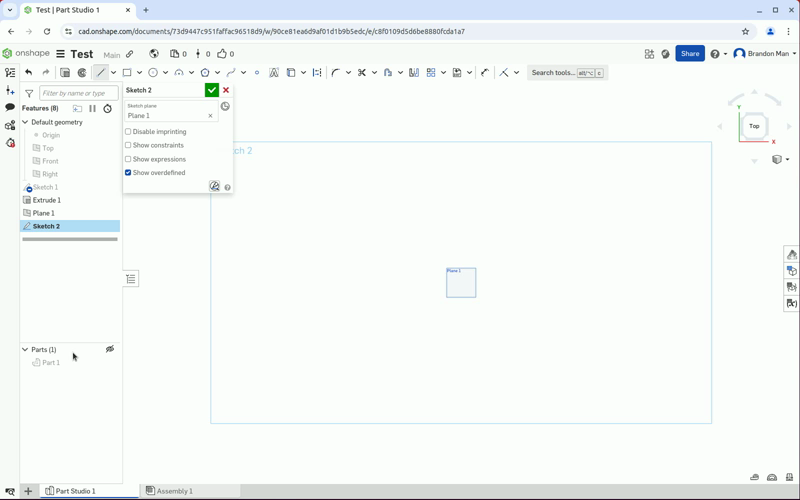
mouse_move(413, 309)
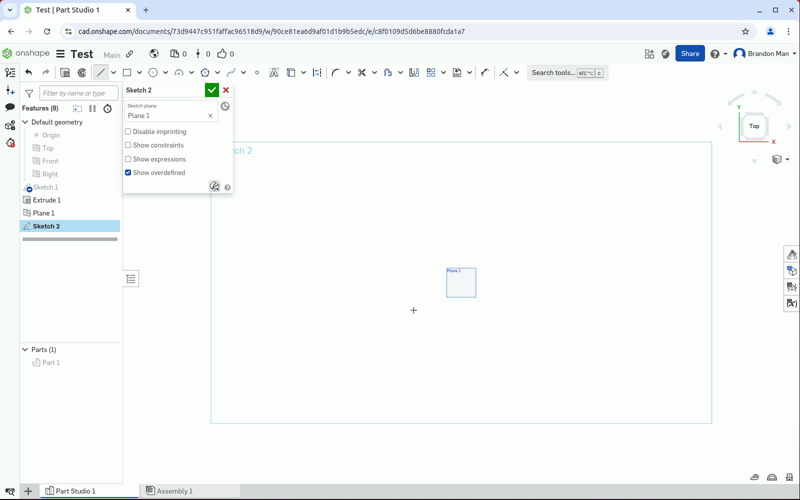
click(413, 309)
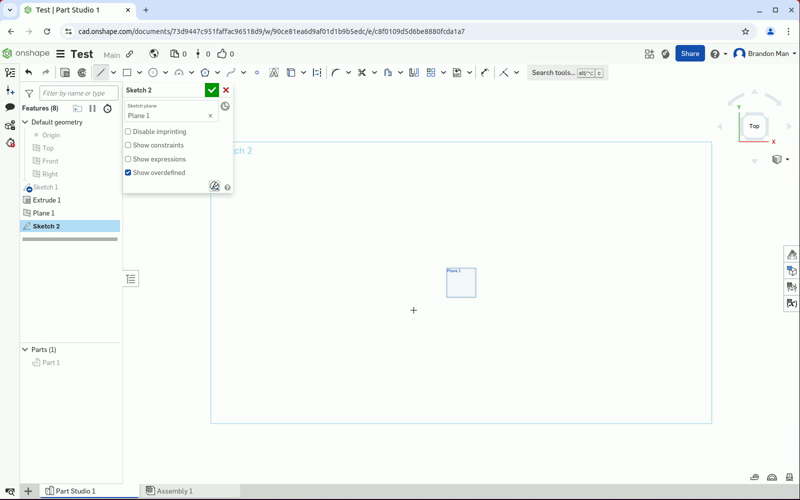
key_up(shift)
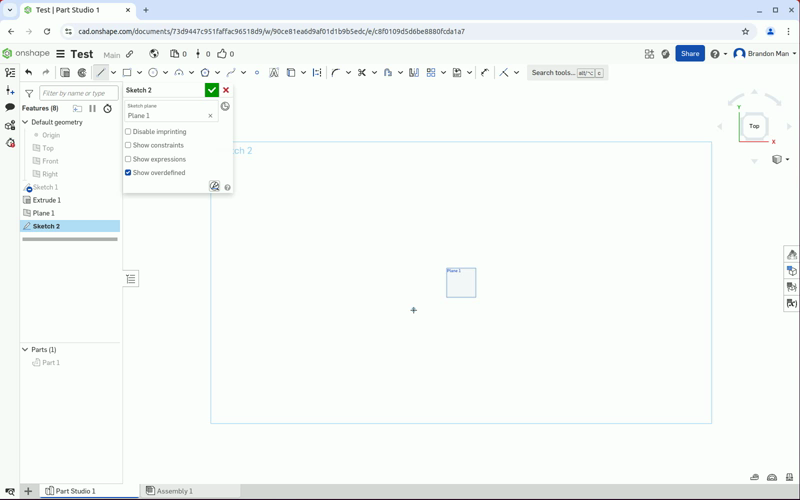
key_down(shift)
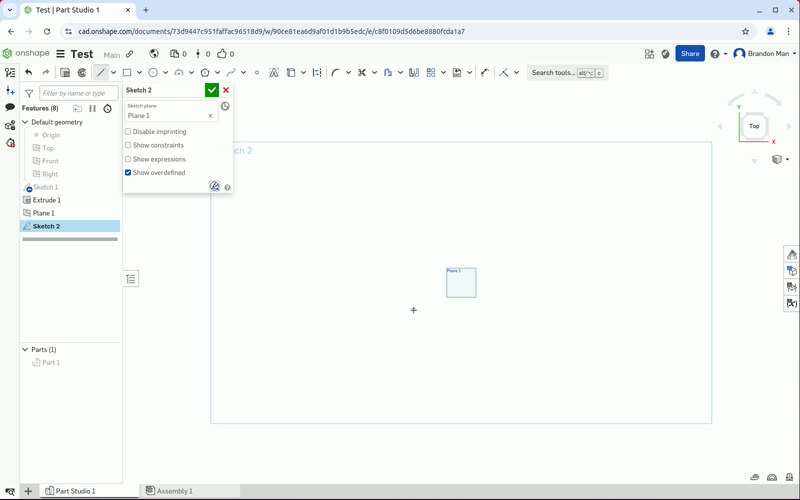
mouse_move(509, 309)
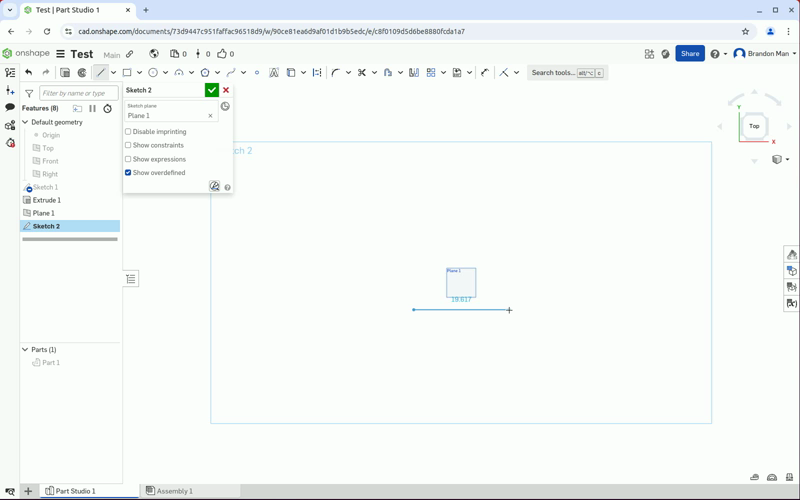
click(509, 309)
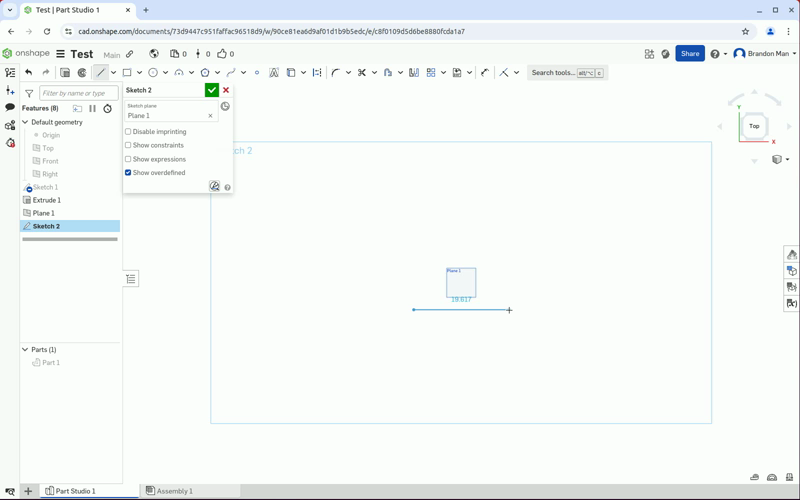
key_up(shift)
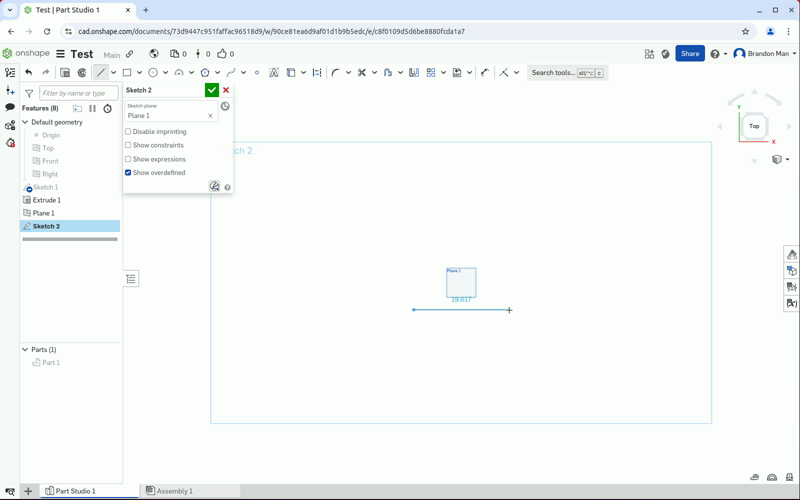
key_down(shift)
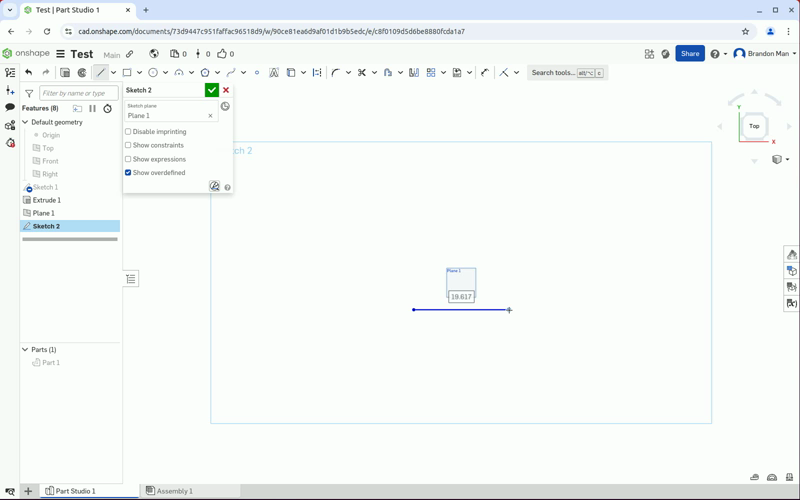
mouse_move(509, 211)
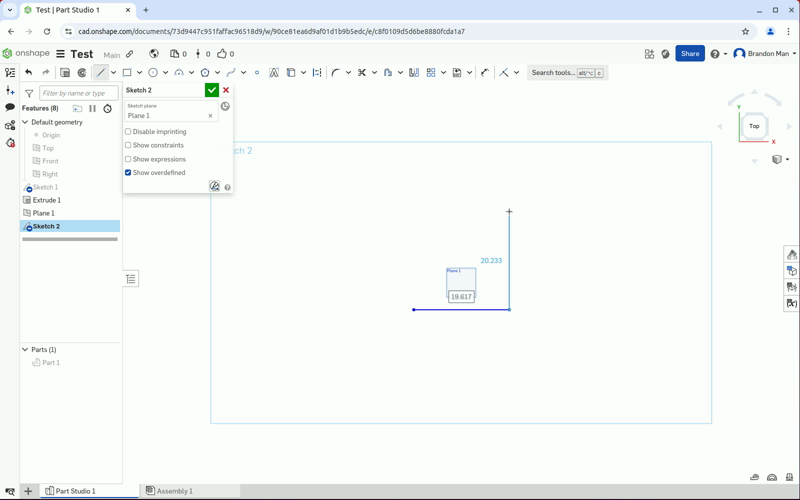
click(509, 211)
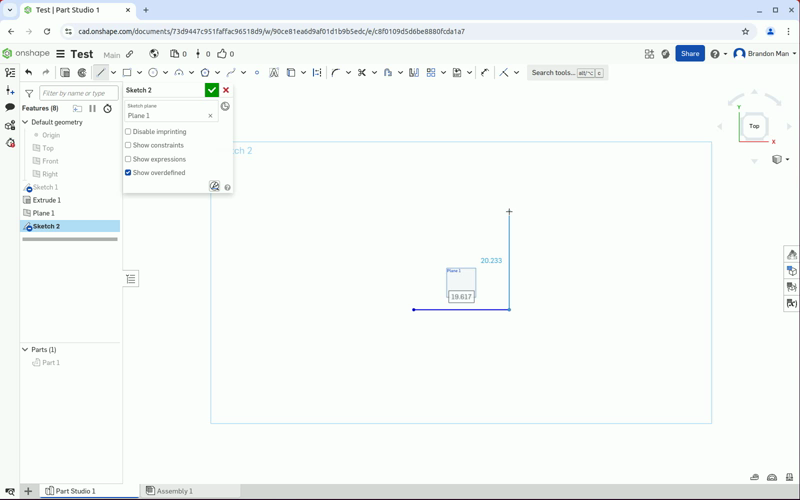
key_up(shift)
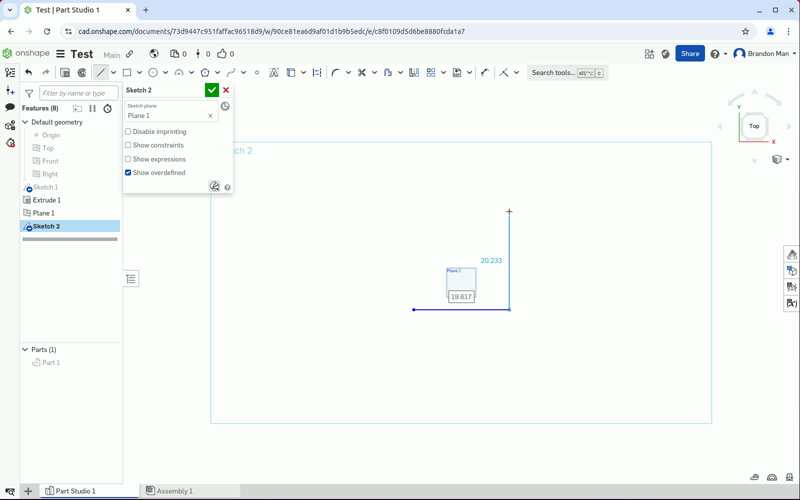
key_down(shift)
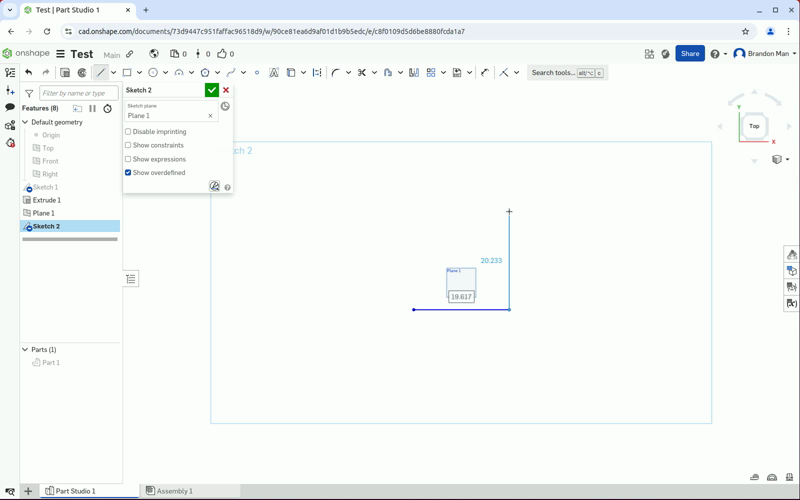
mouse_move(413, 211)
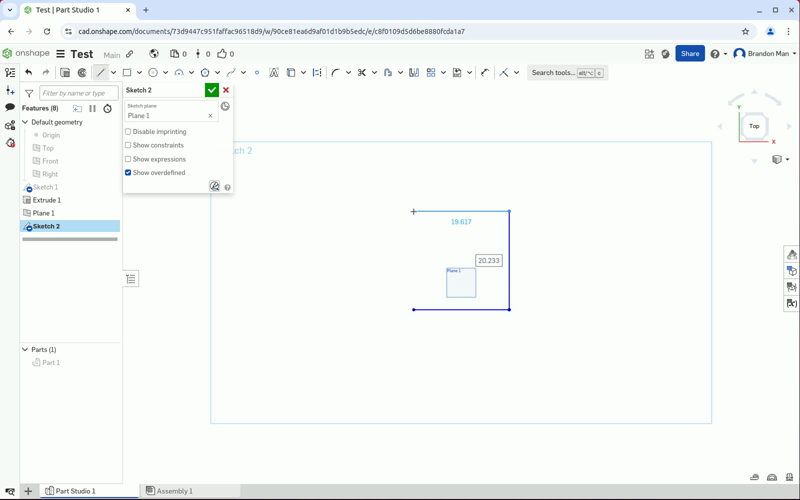
click(413, 211)
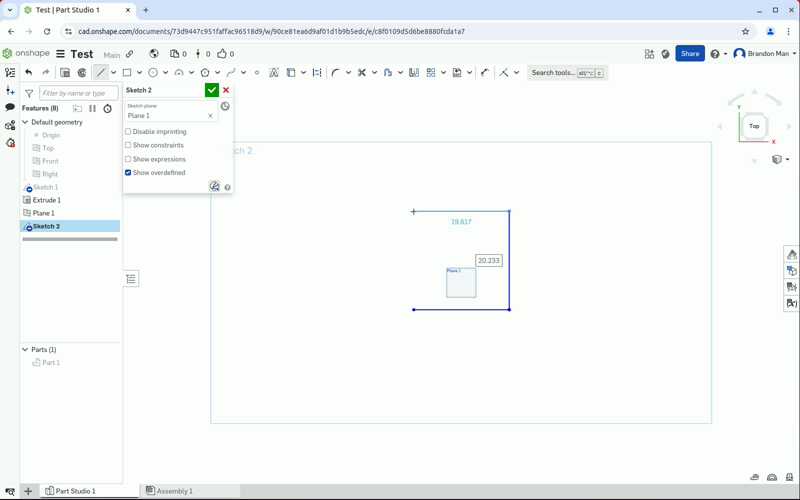
key_up(shift)
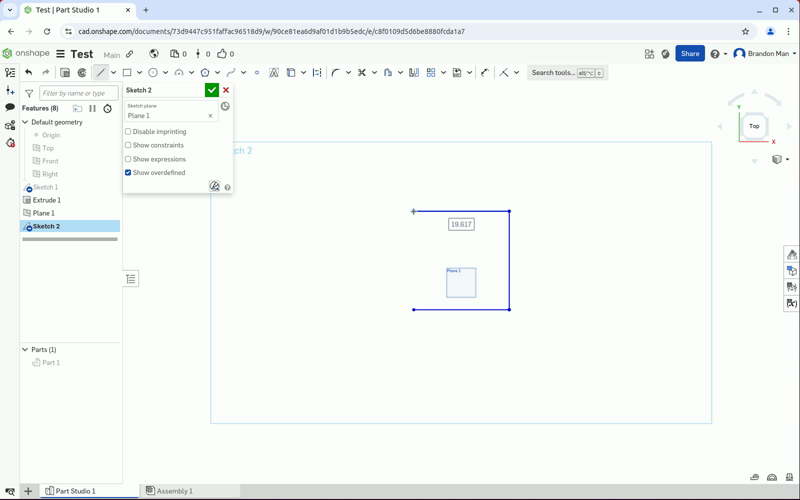
key_down(shift)
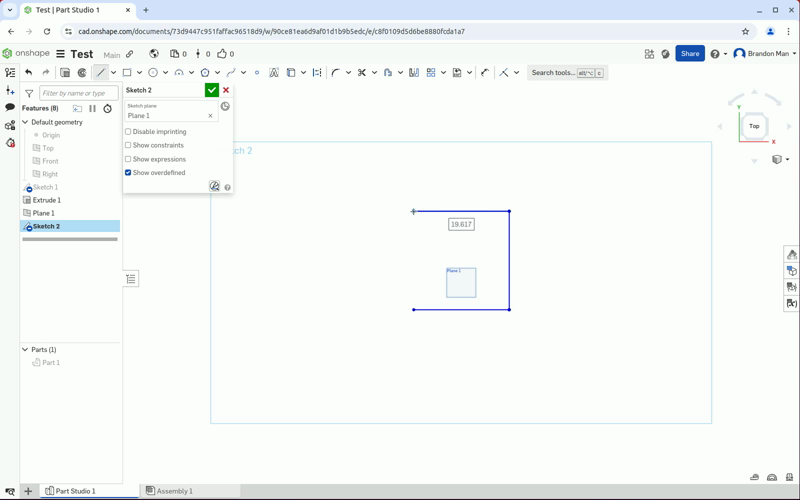
mouse_move(413, 309)
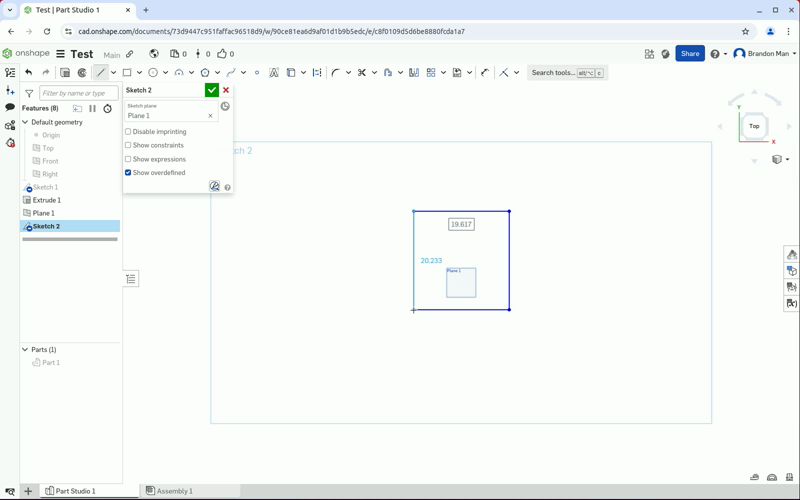
key_up(shift)
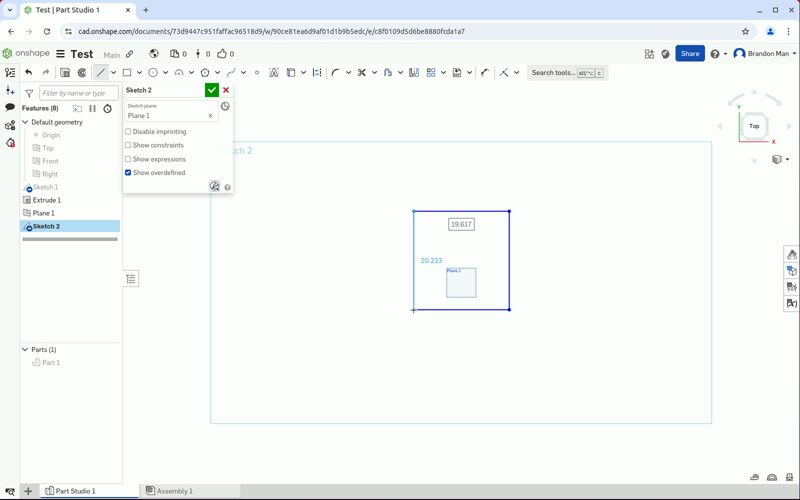
click(413, 309)
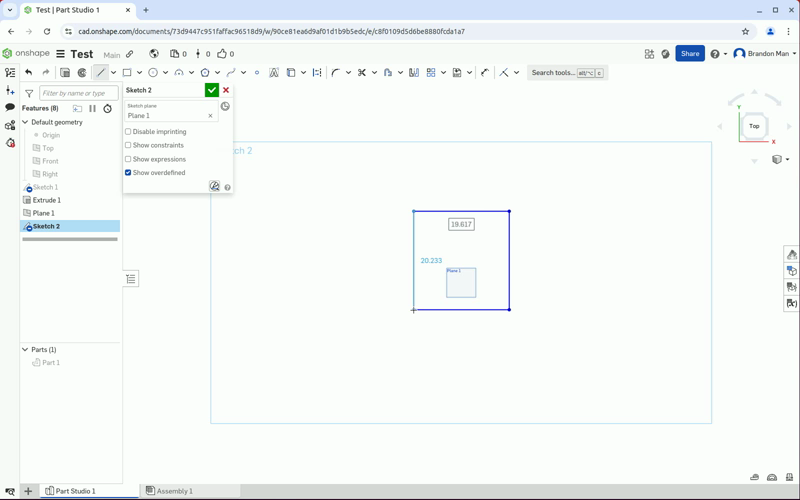
key(esc)
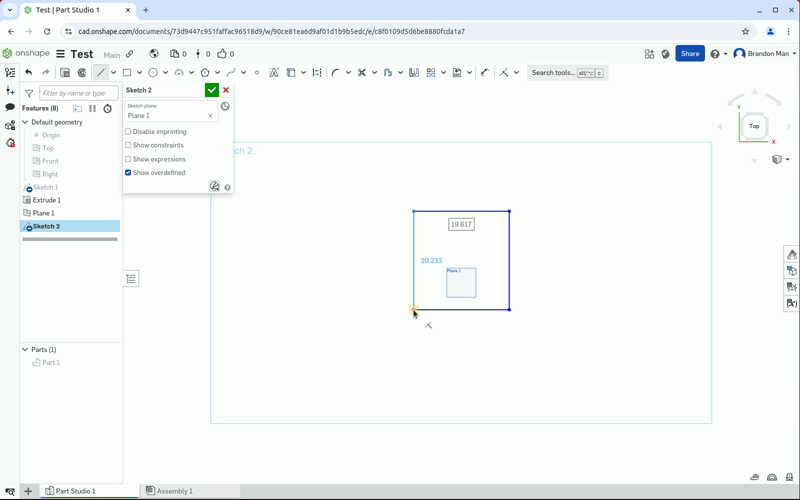
mouse_move(474, 287)
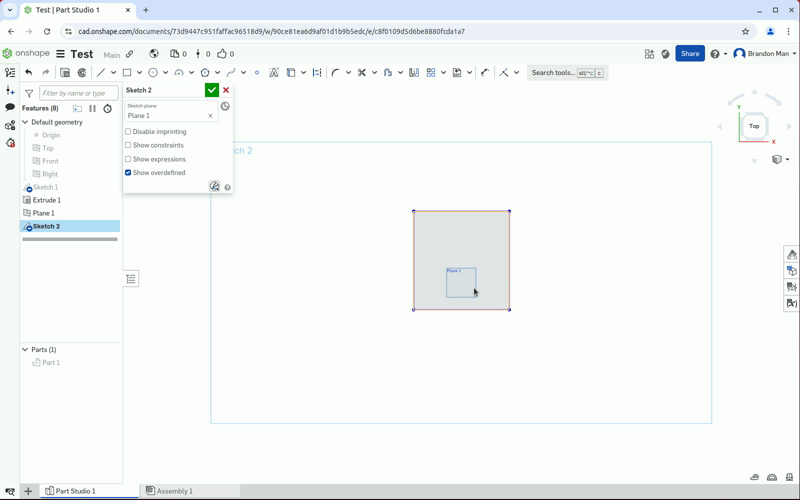
click(474, 287)
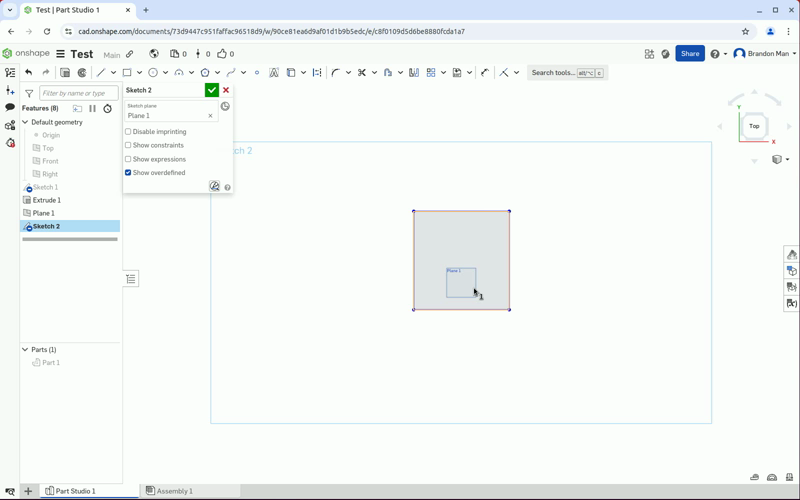
mouse_move(73, 352)
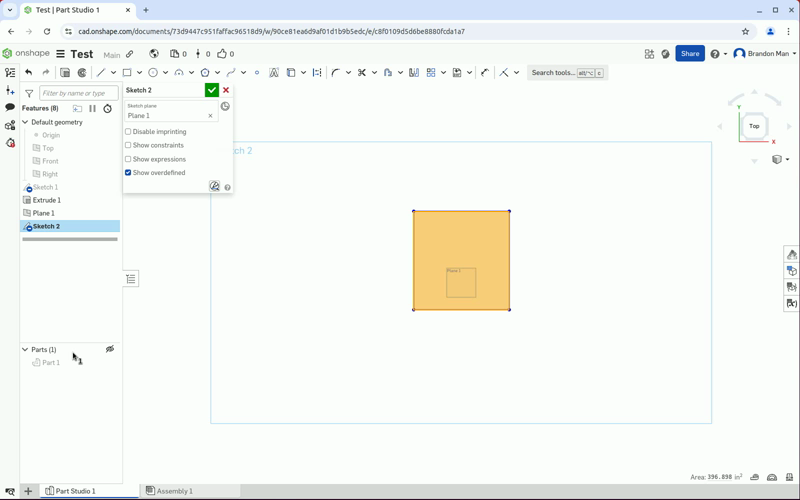
key(shift+y)
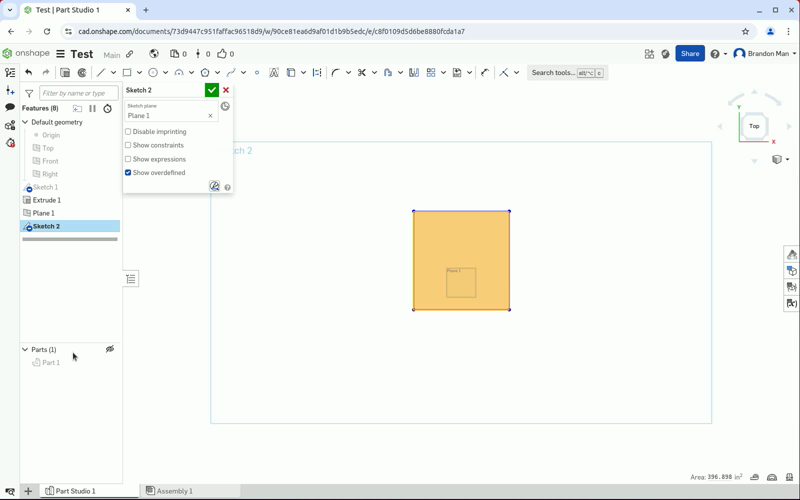
key(shift+e)
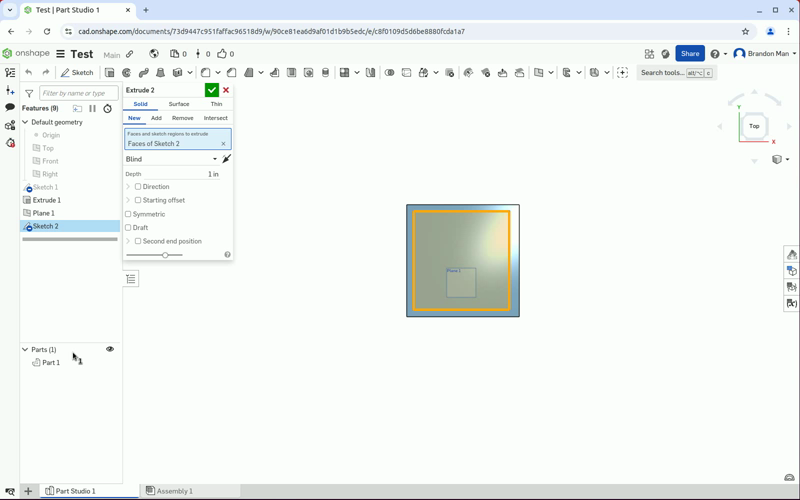
mouse_move(143, 106)
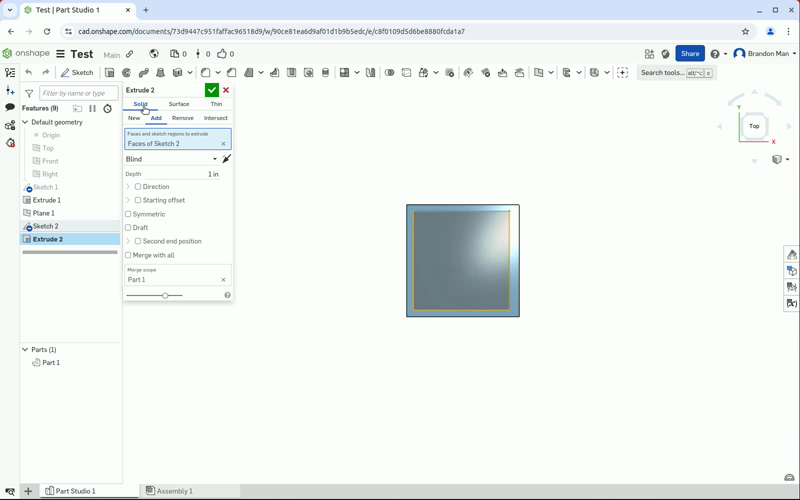
click(143, 106)
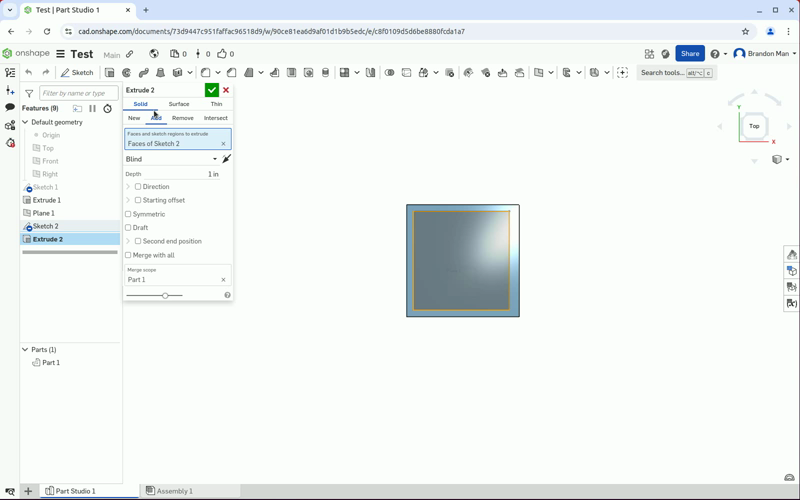
mouse_move(186, 120)
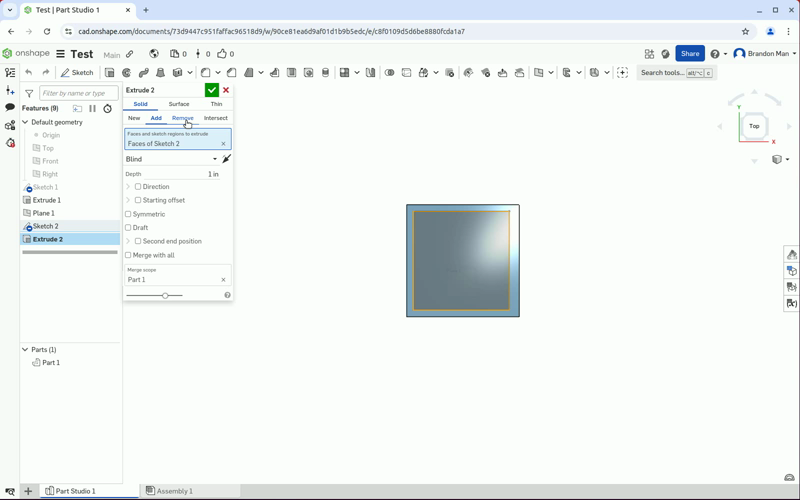
click(186, 120)
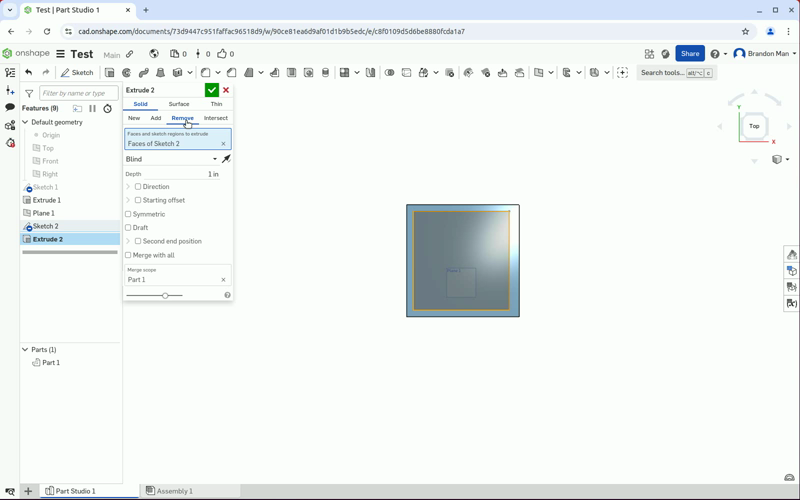
key(tab, 4)
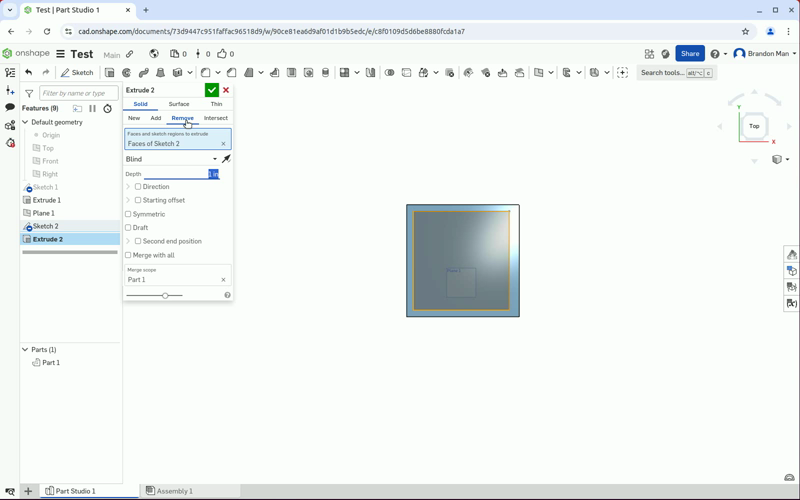
text(20.22)
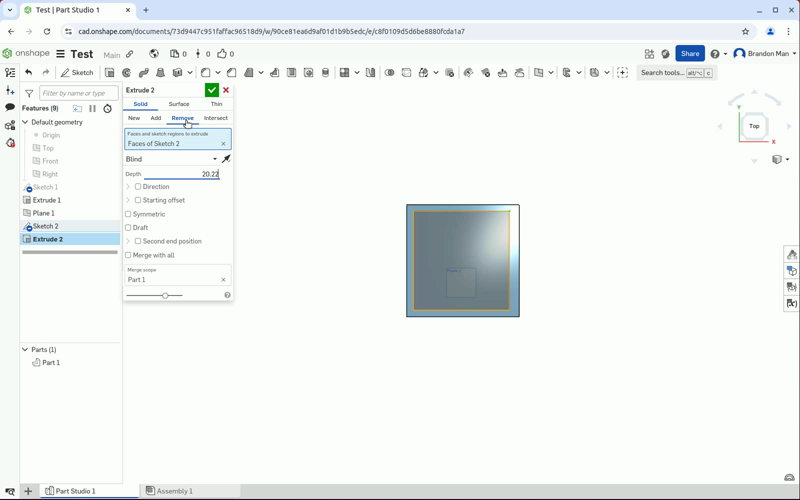
key(tab, 6)
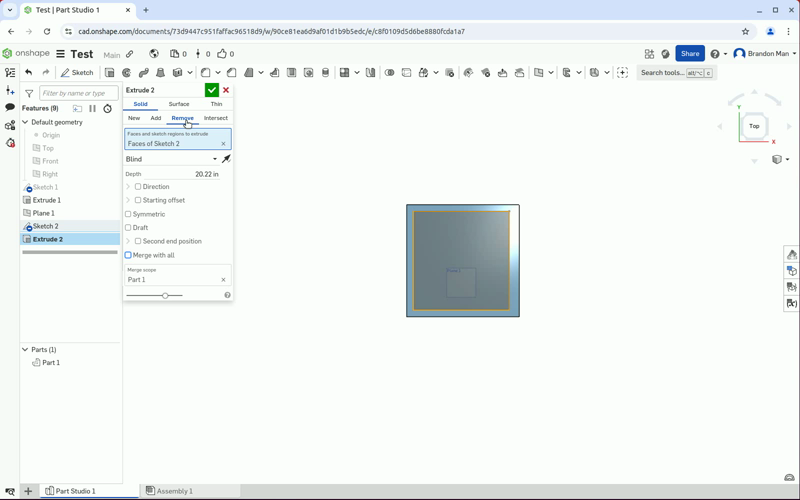
key(space)
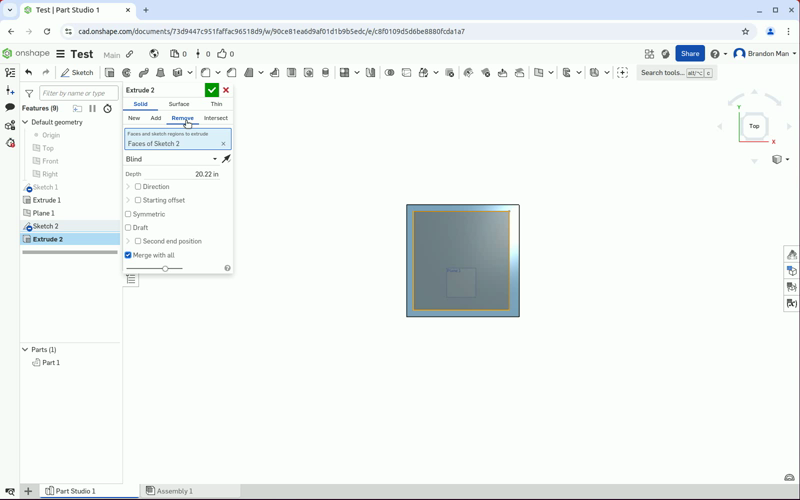
key(enter)
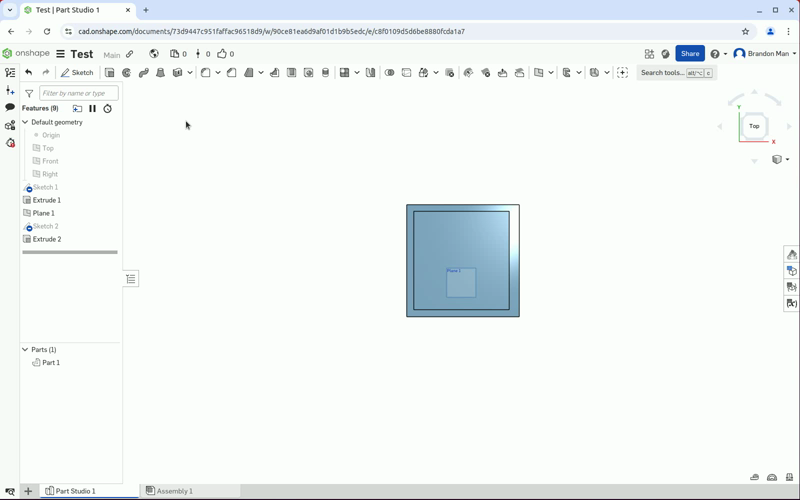
key(shift+h)
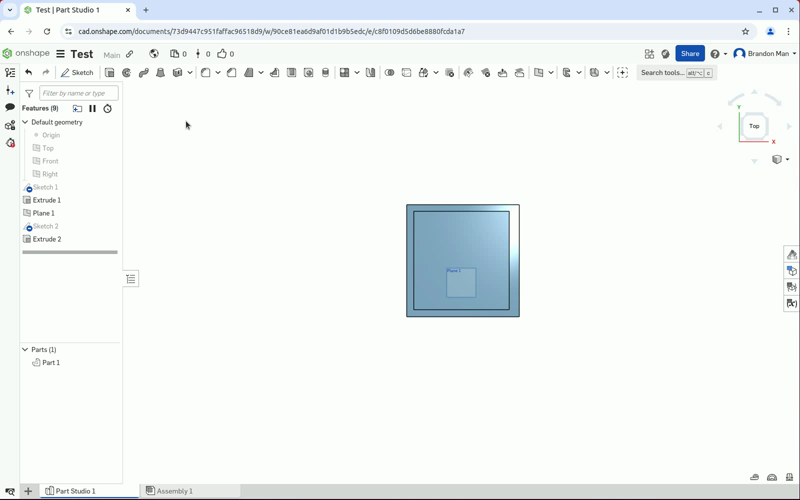
key(shift+h)
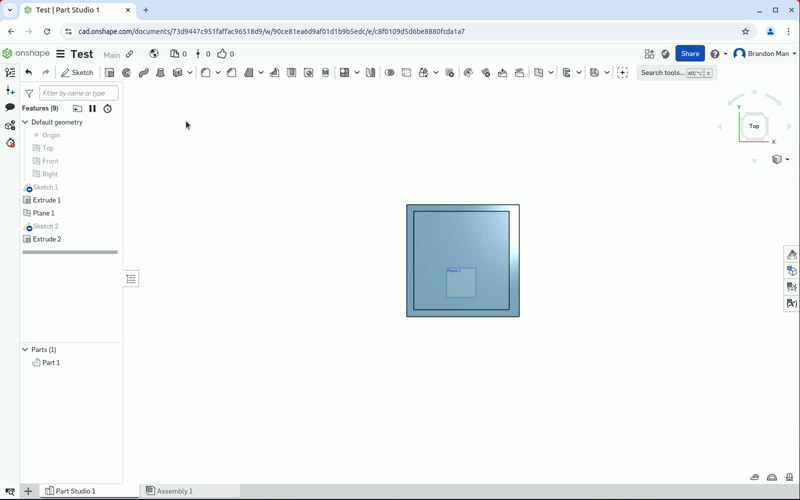
key(shift+7)
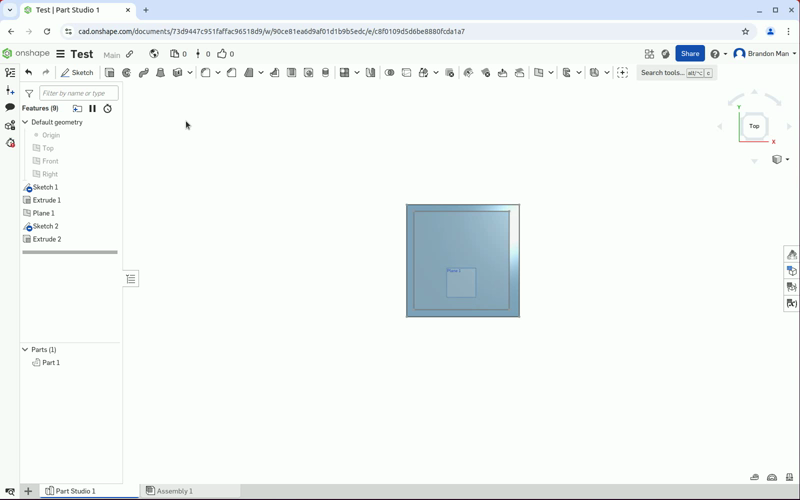
key(up, 3)
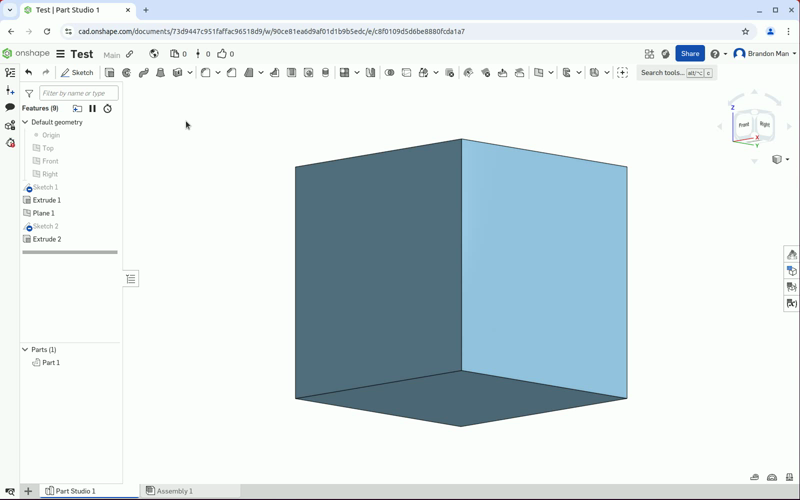
key(left, 3)
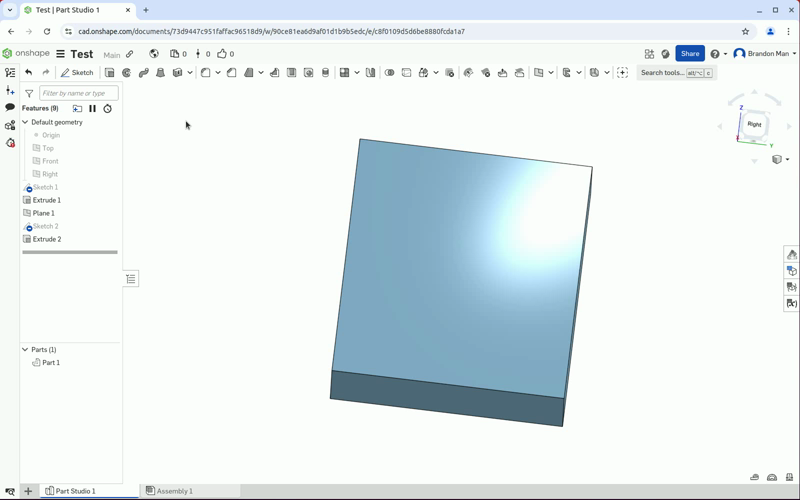
key(right, 3)
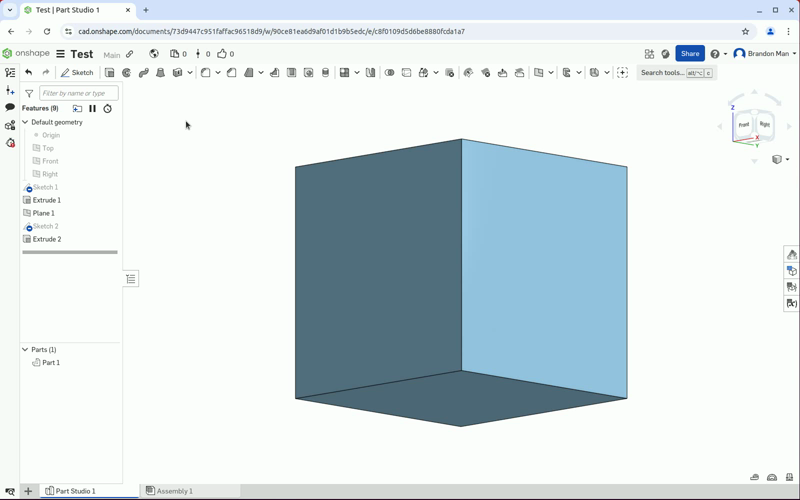
key(down, 3)
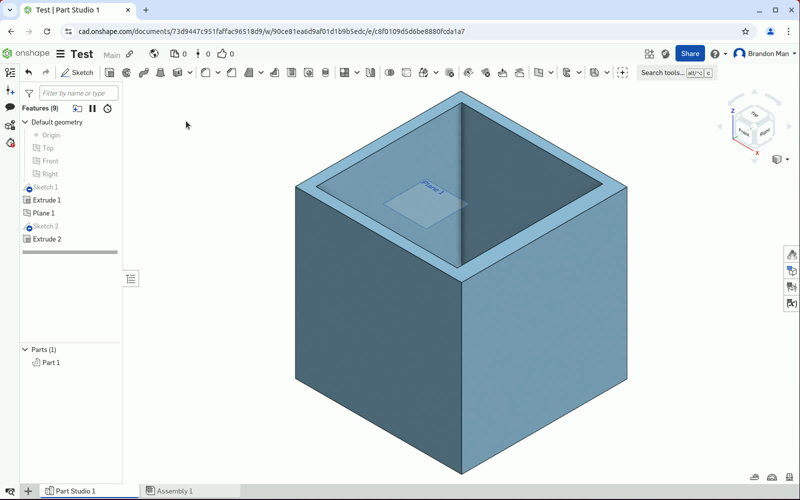
mouse_move(73, 189)
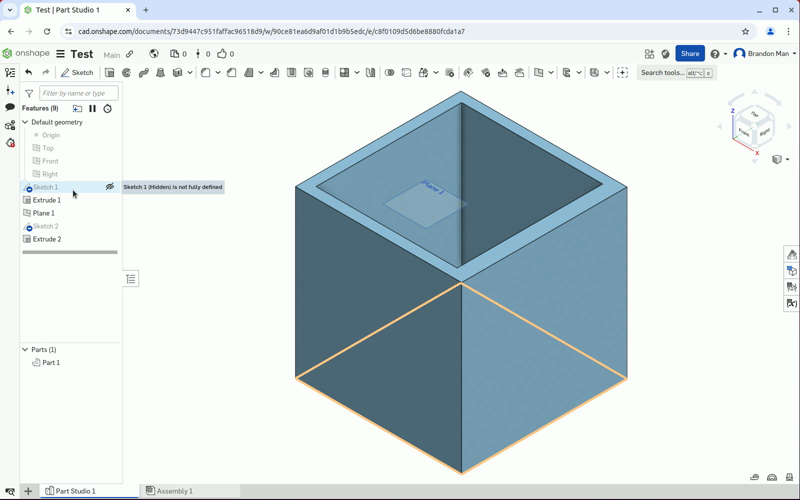
click(73, 189)